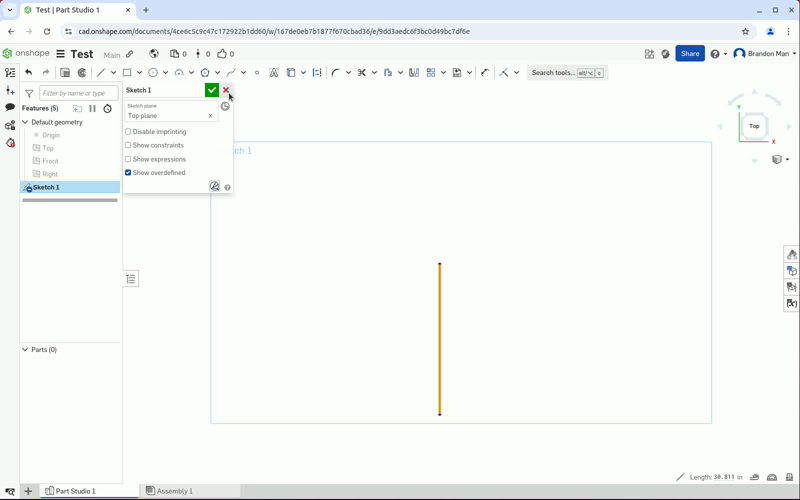
key(shift+h)
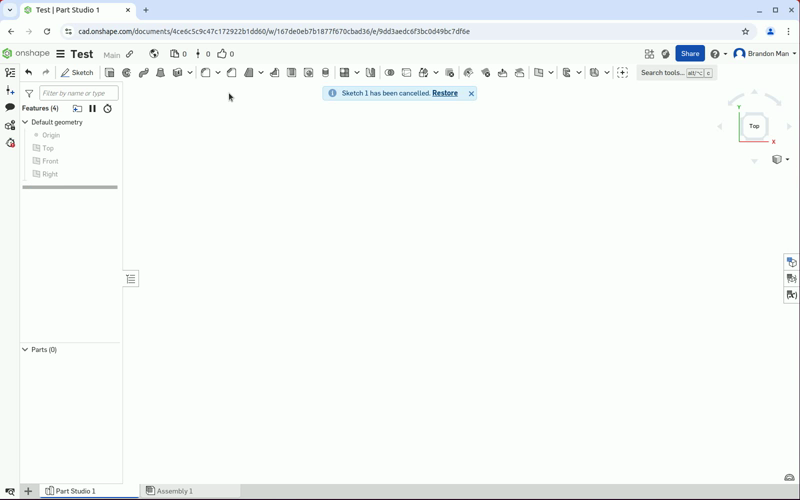
mouse_move(73, 352)
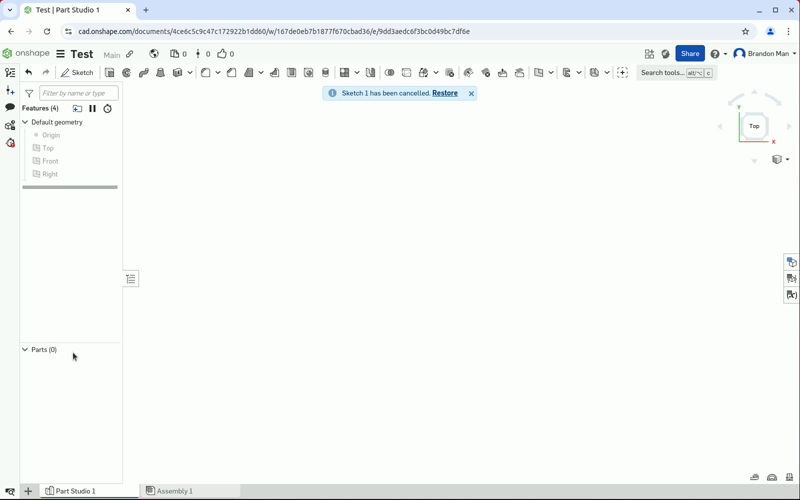
key(y)
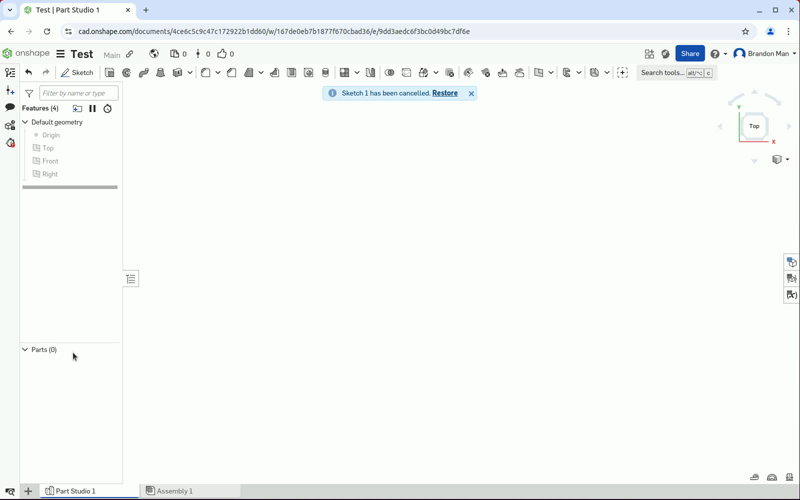
key(shift+p)
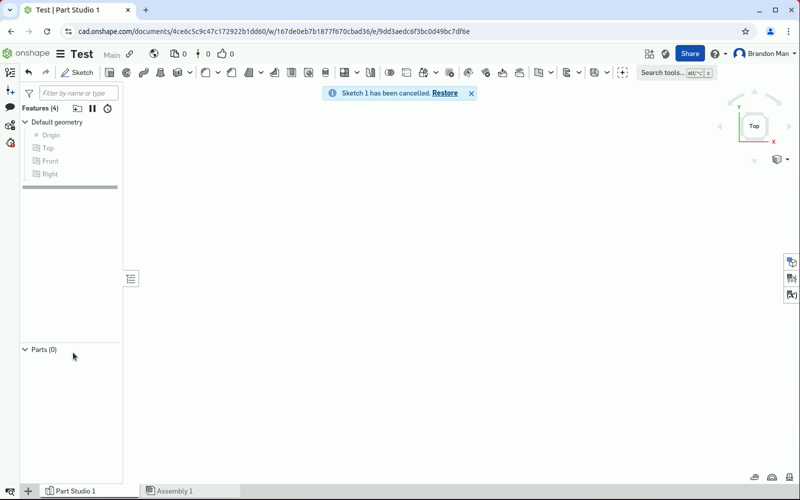
key(space)
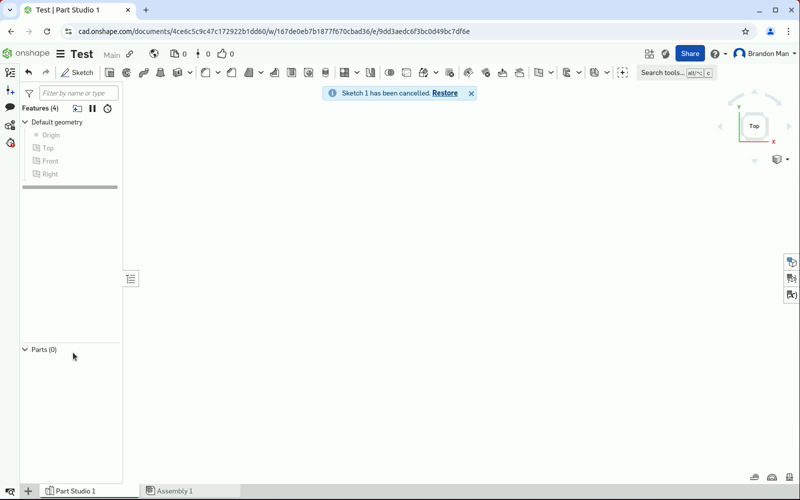
key_down(shift)
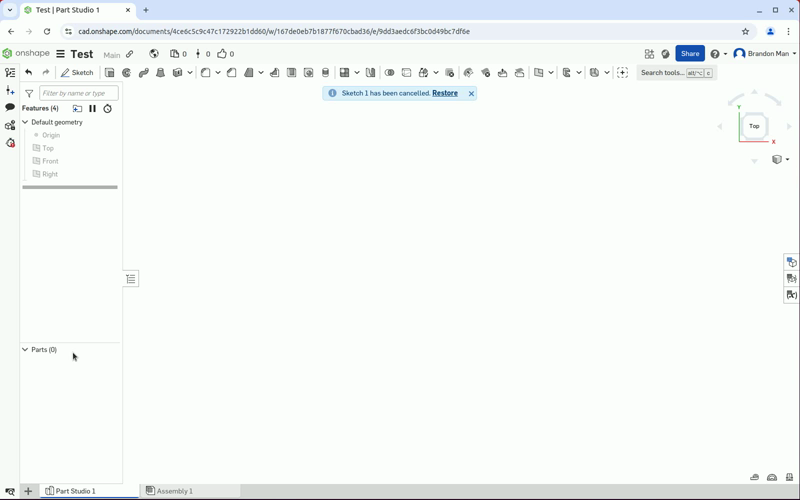
key(up)
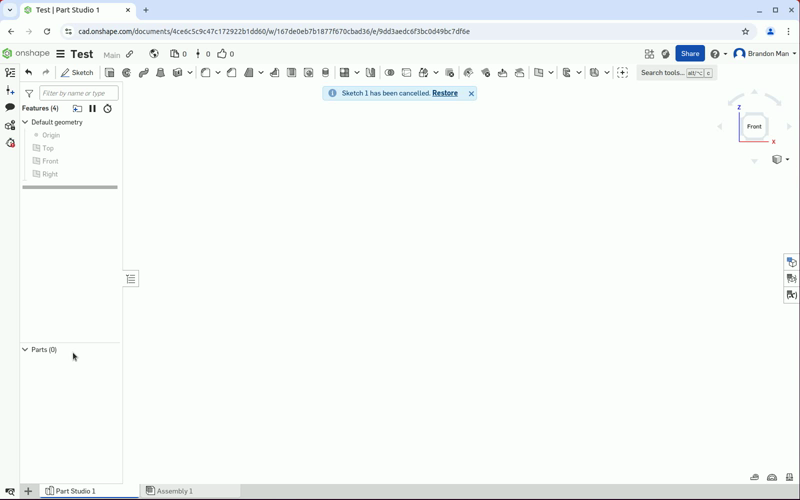
key_up(shift)
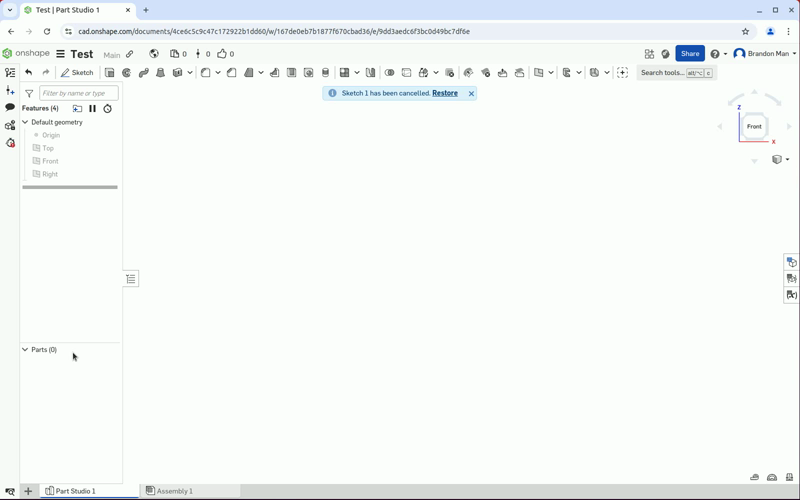
mouse_move(73, 352)
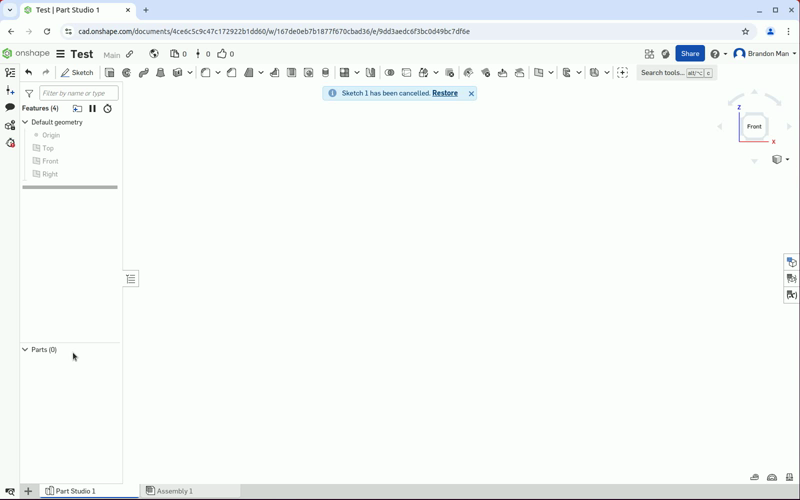
key(shift+y)
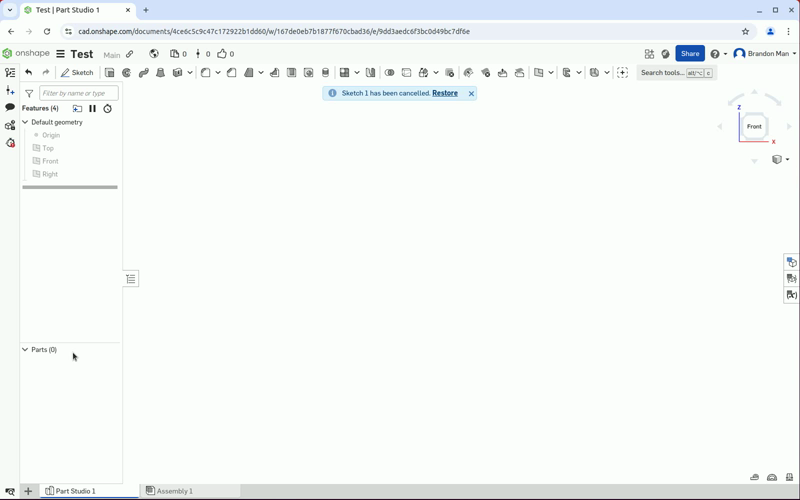
key(shift+s)
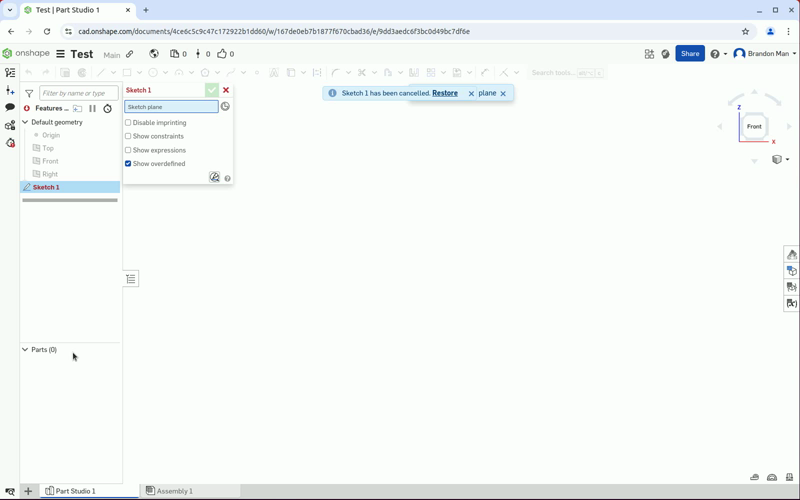
mouse_move(73, 163)
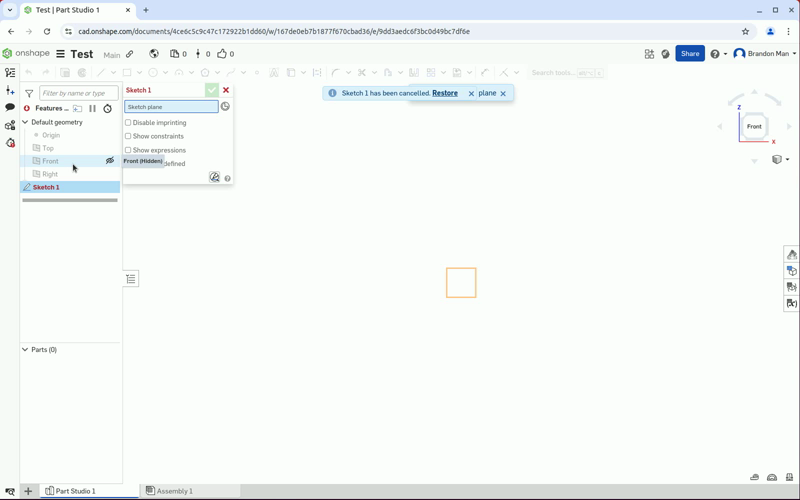
click(73, 163)
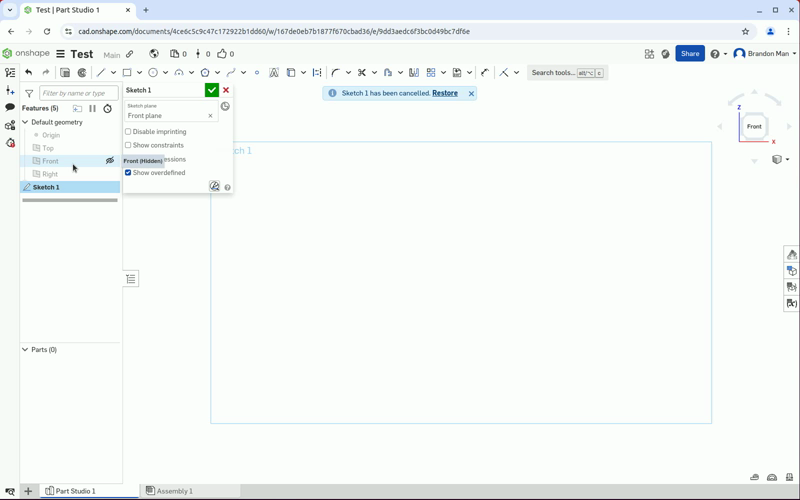
mouse_move(73, 352)
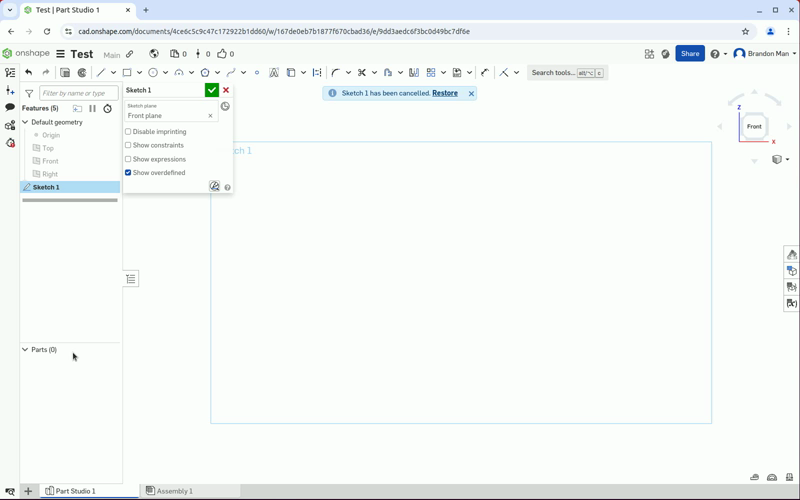
key(y)
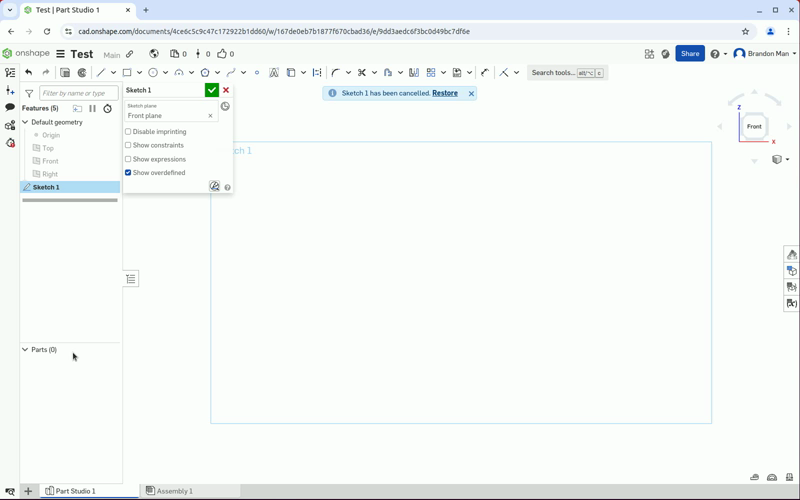
key(c)
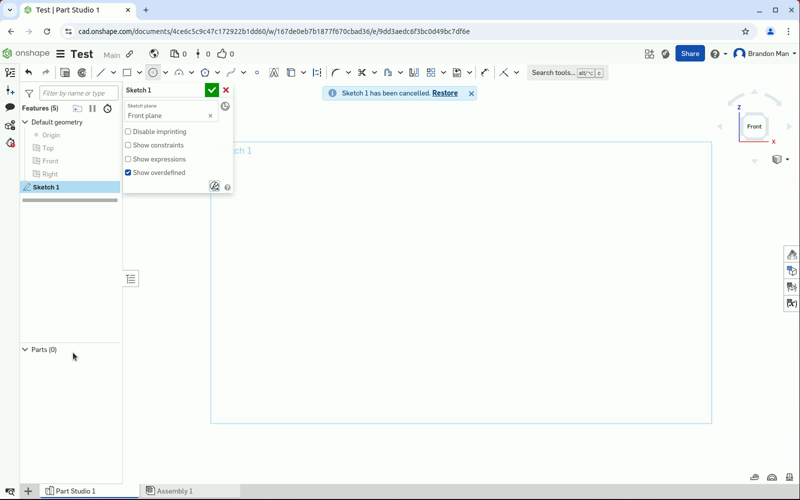
key_down(shift)
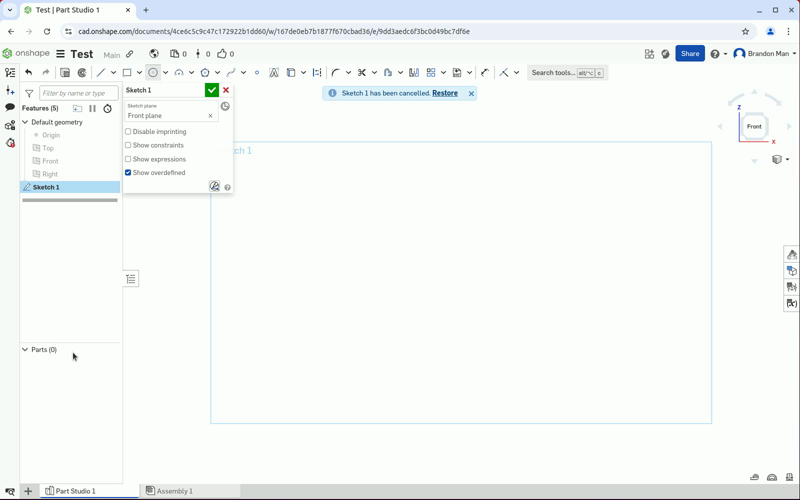
mouse_move(460, 282)
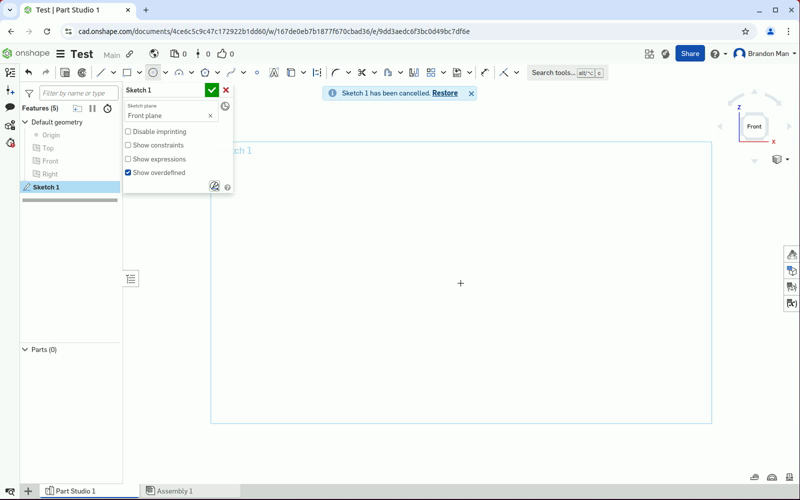
click(460, 282)
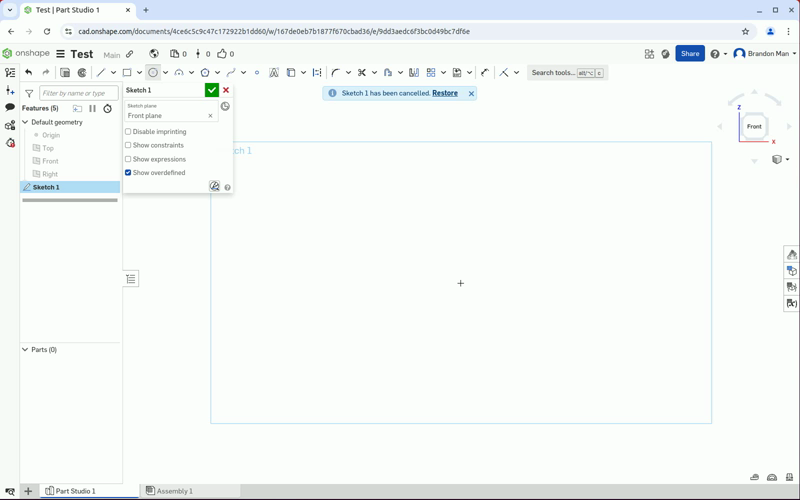
key_up(shift)
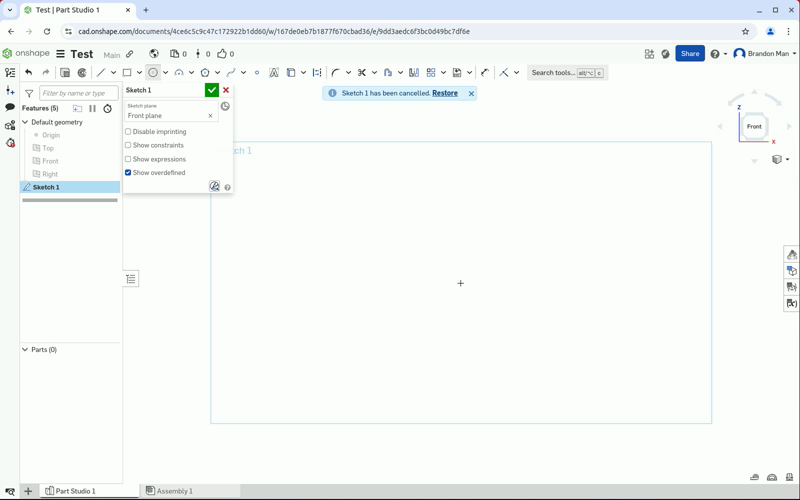
mouse_move(505, 282)
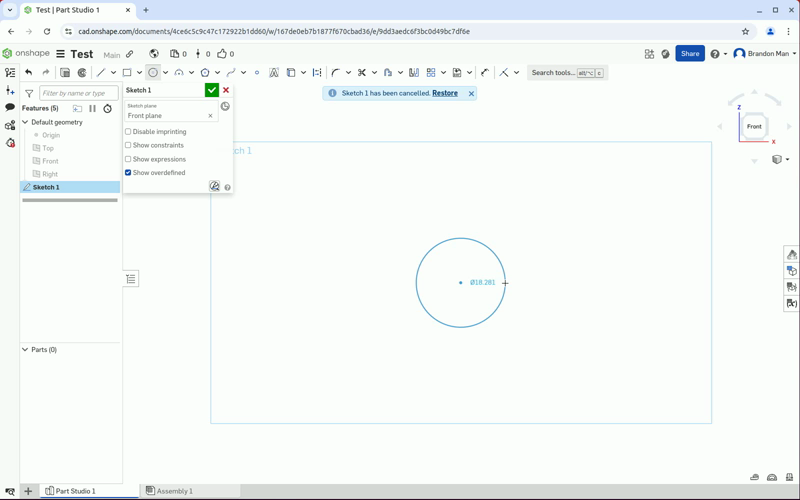
click(505, 282)
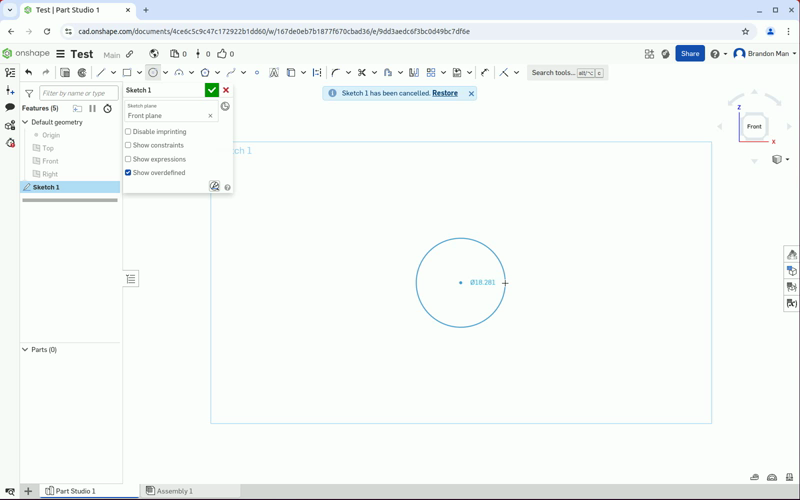
key(esc)
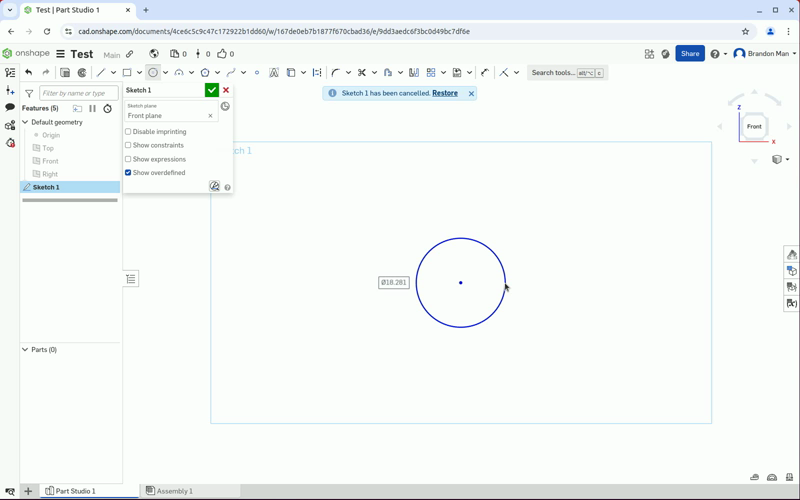
key(c)
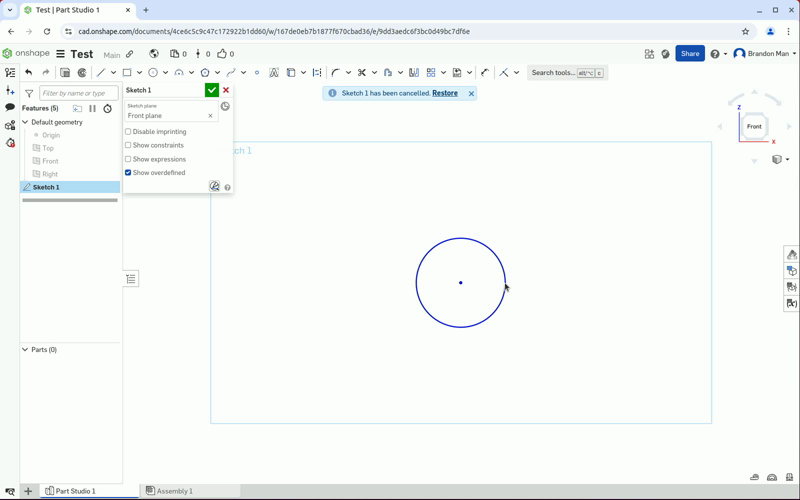
key_down(shift)
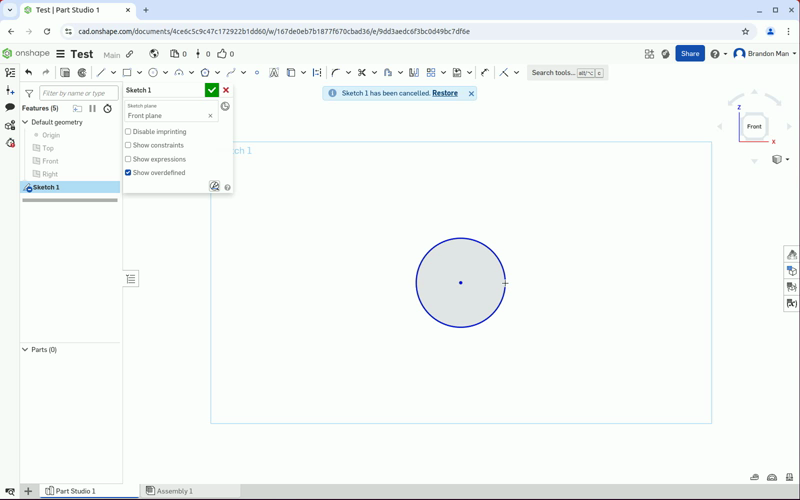
mouse_move(460, 282)
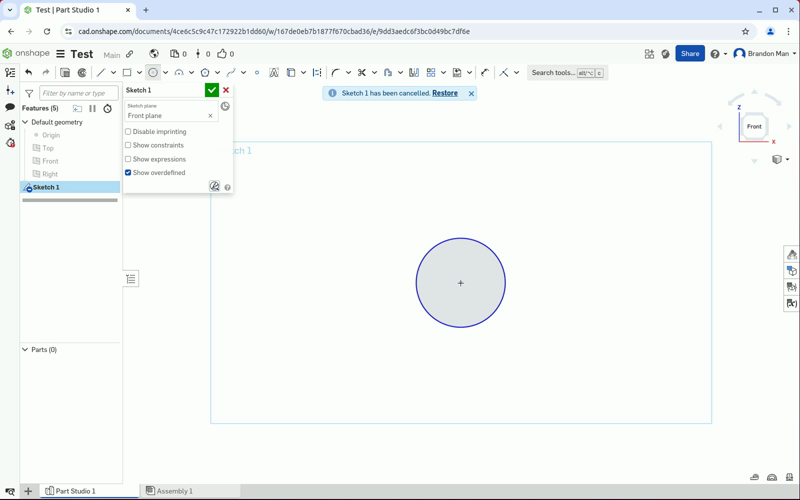
click(460, 282)
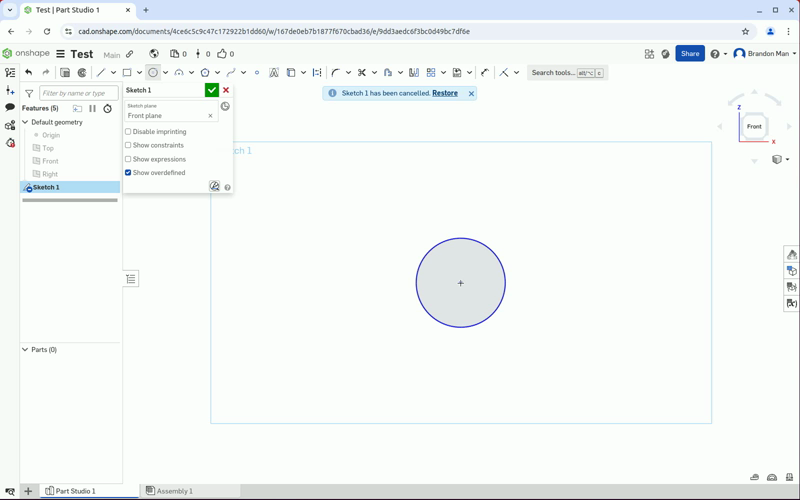
key_up(shift)
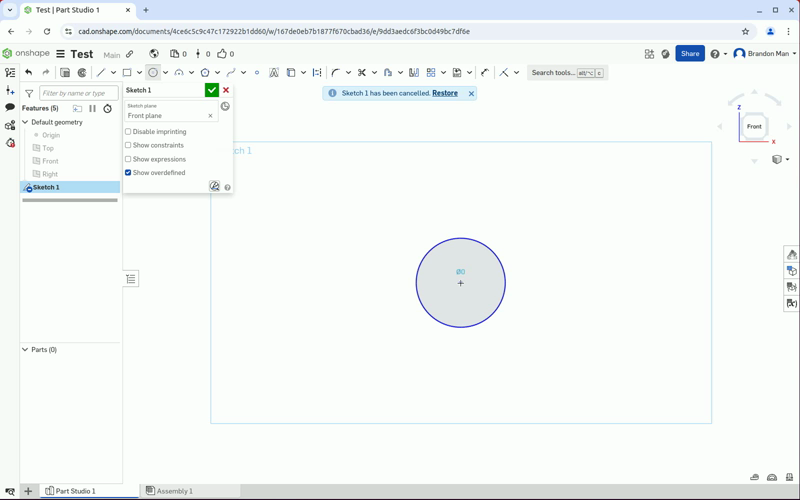
mouse_move(478, 282)
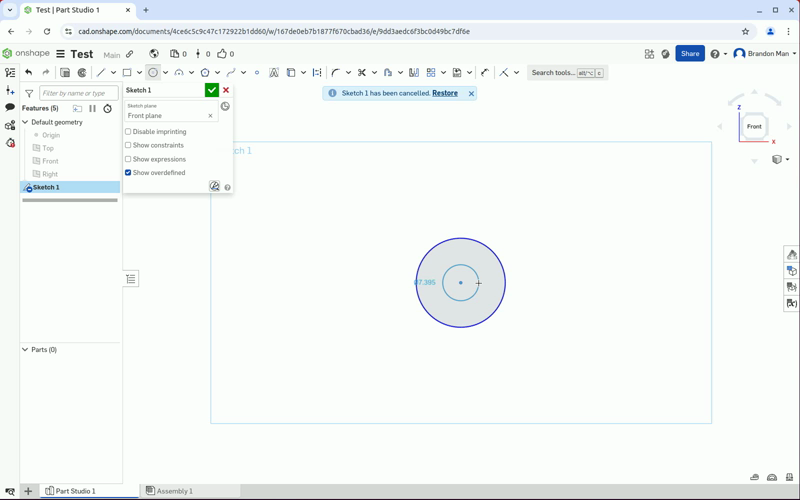
click(478, 282)
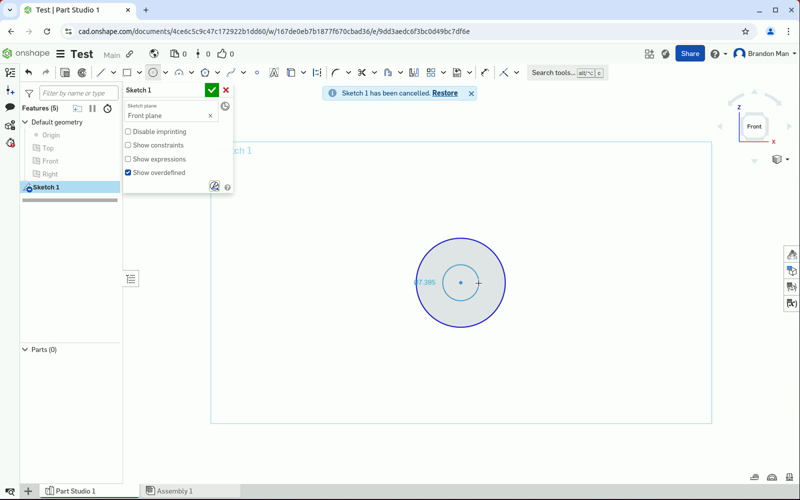
key(esc)
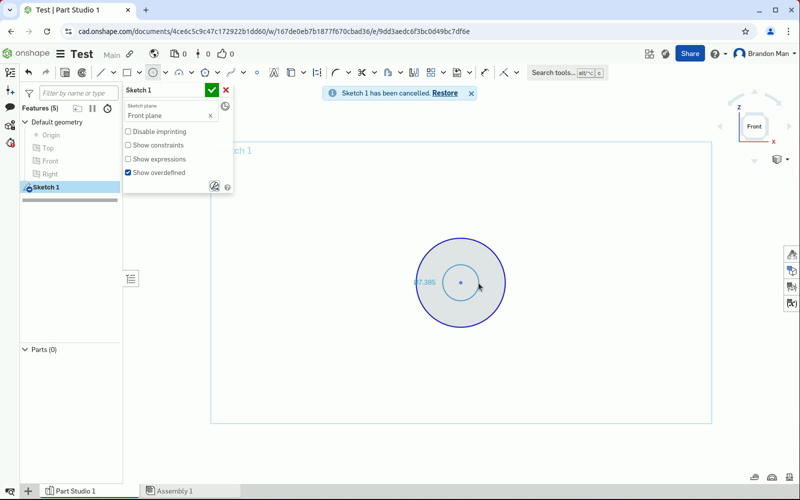
mouse_move(444, 313)
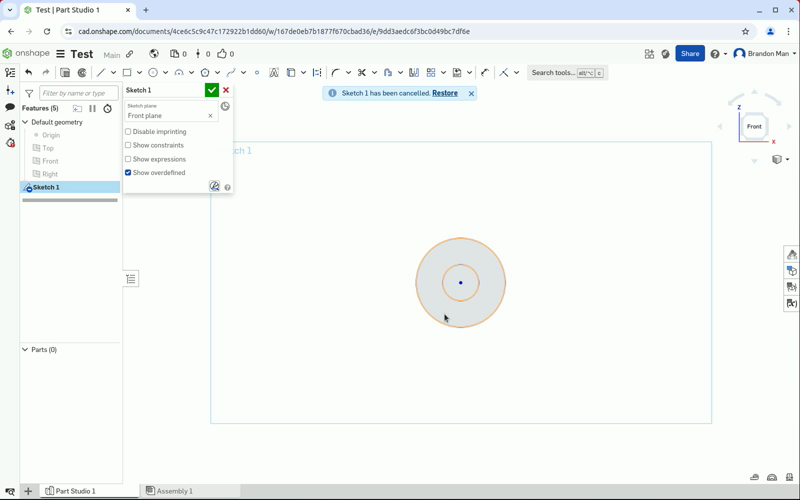
click(444, 313)
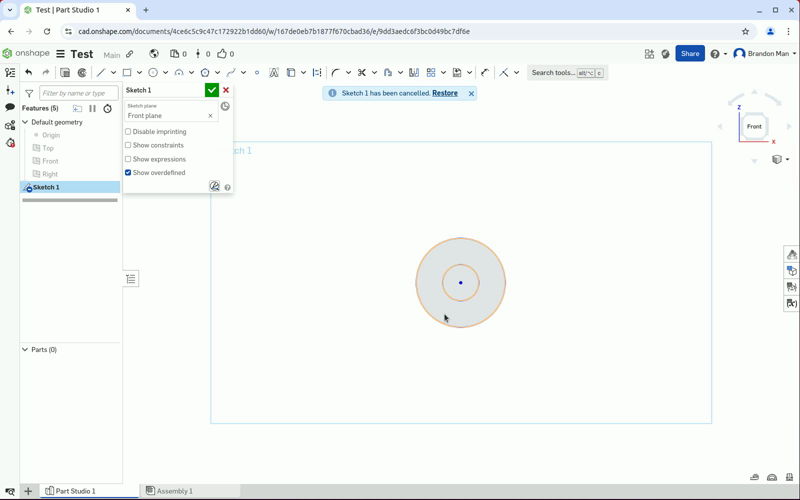
mouse_move(73, 352)
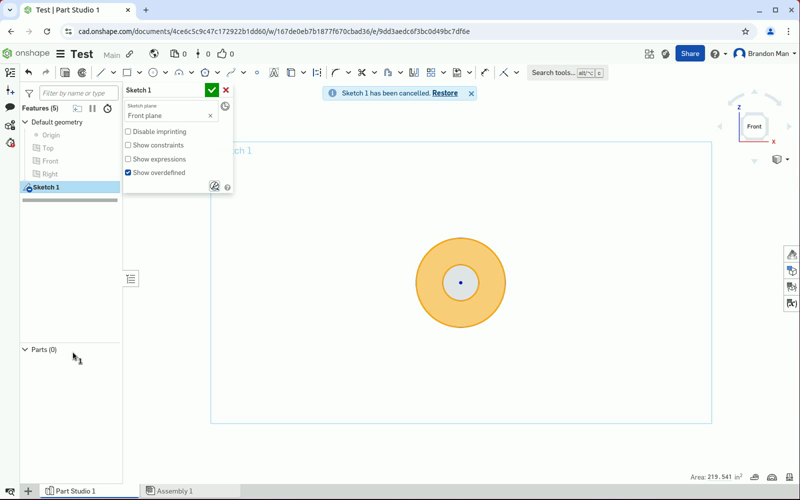
key(shift+y)
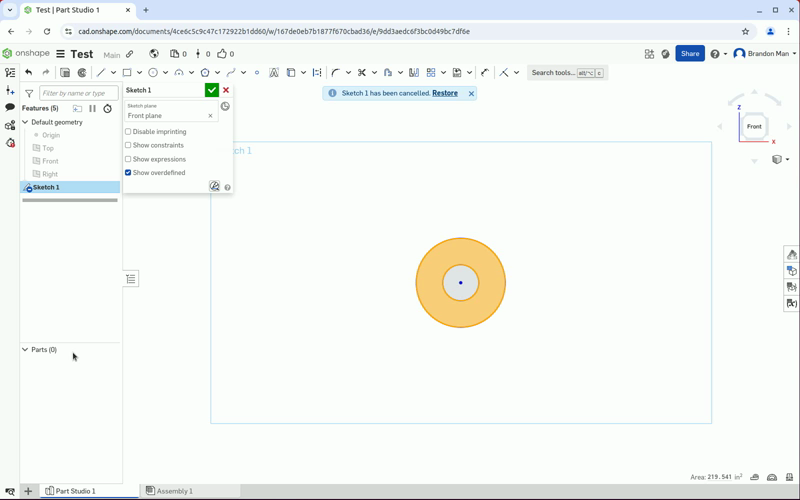
key(shift+e)
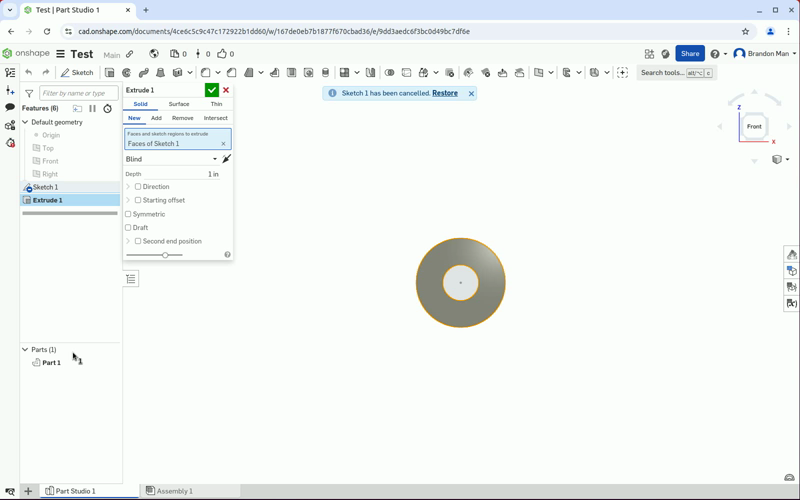
mouse_move(143, 106)
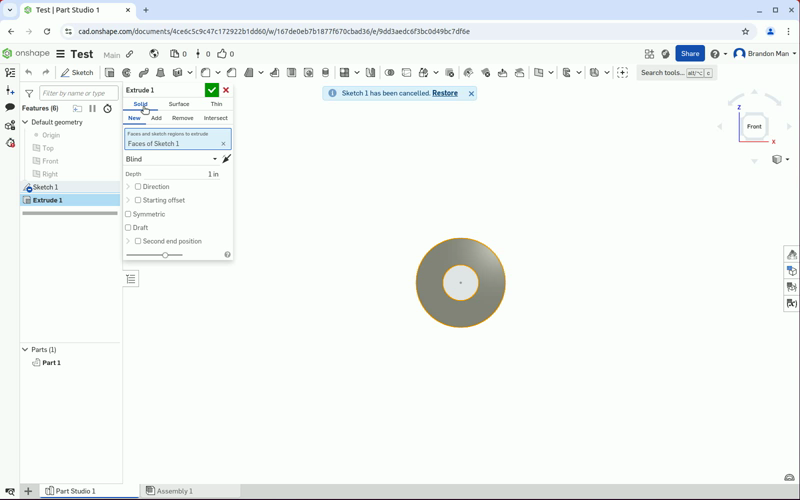
click(143, 106)
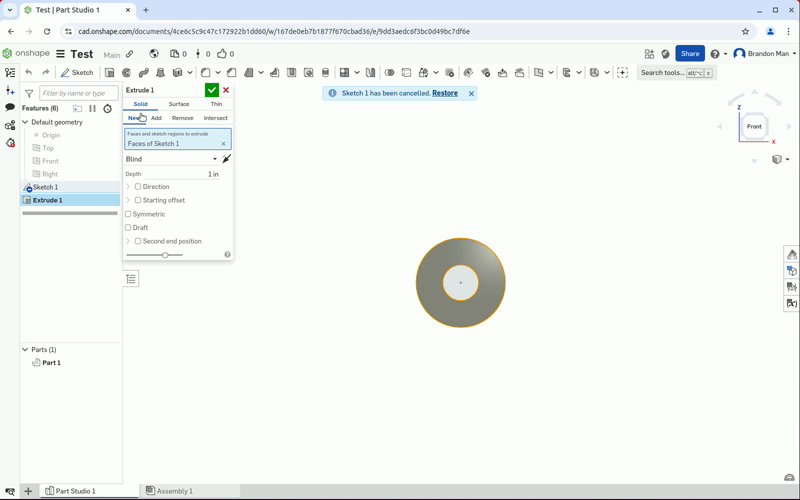
mouse_move(137, 120)
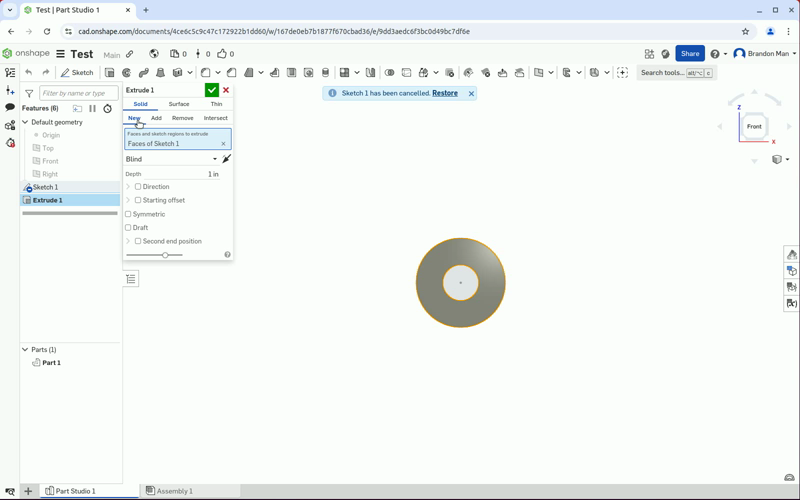
click(137, 120)
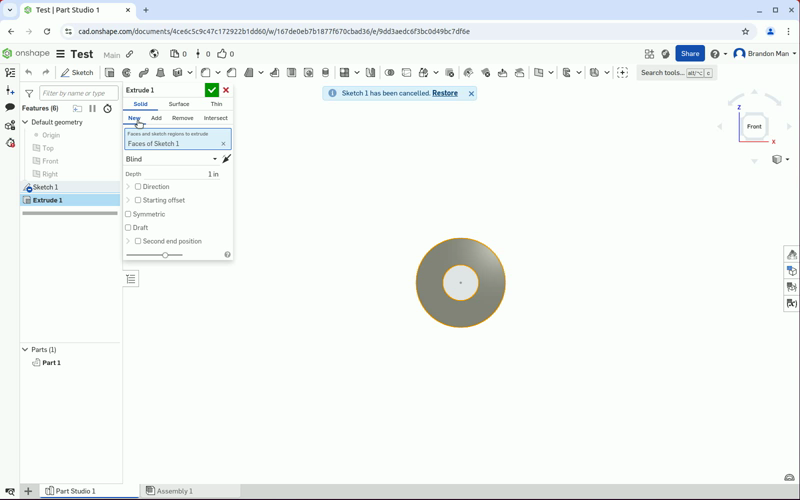
key(tab, 4)
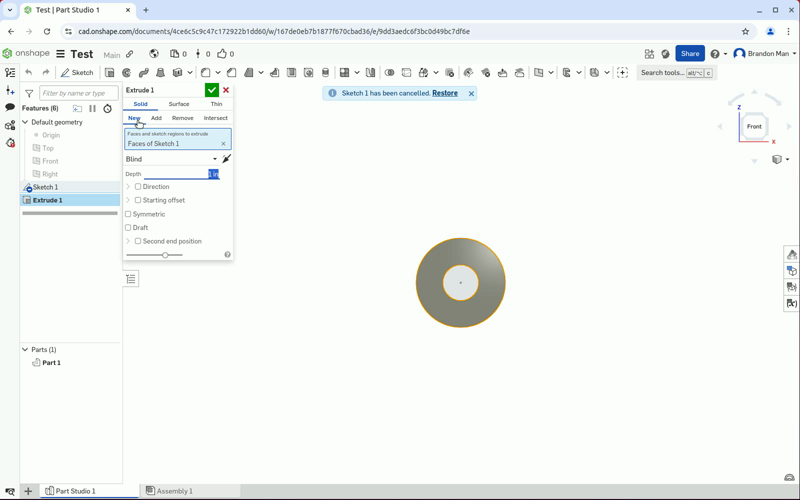
text(3.611)
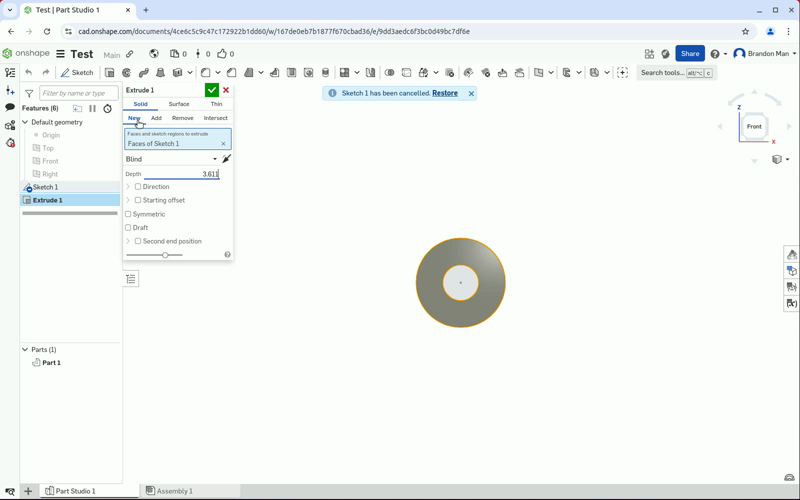
key(enter)
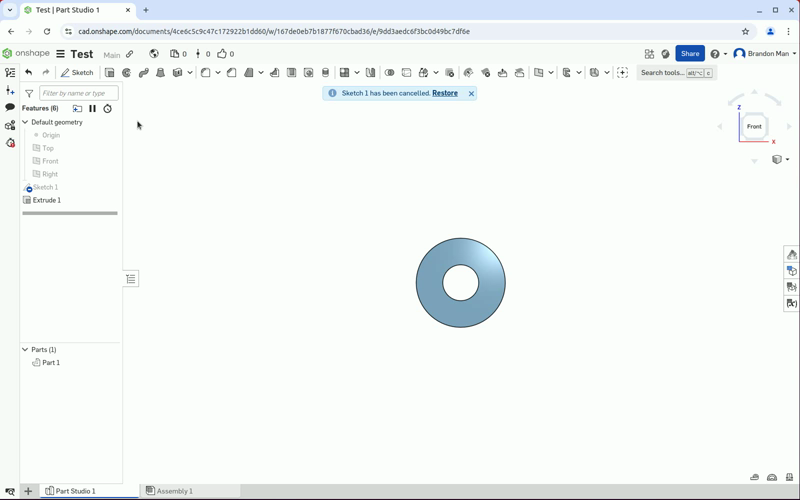
key(shift+h)
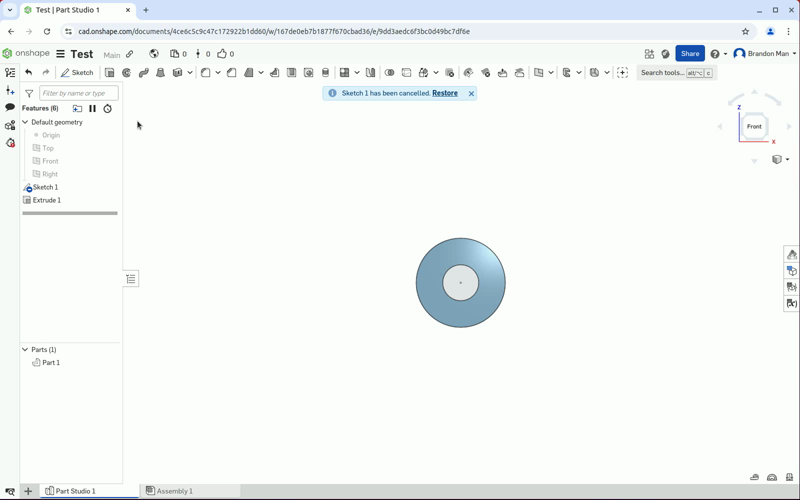
key(shift+h)
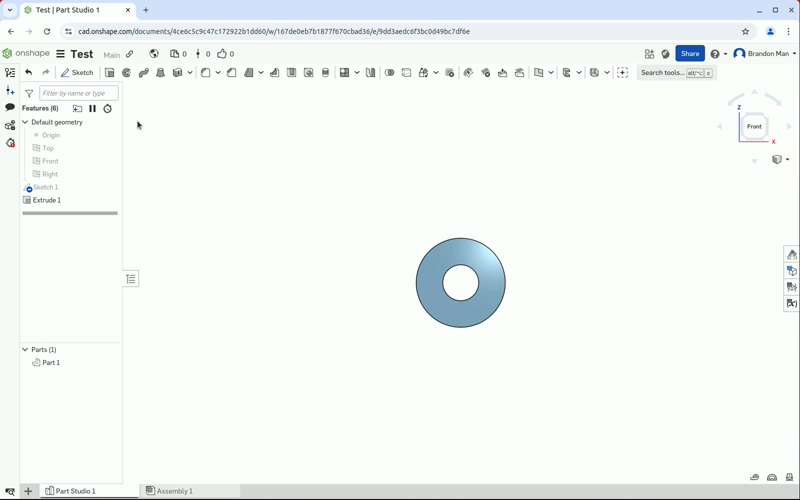
mouse_move(73, 189)
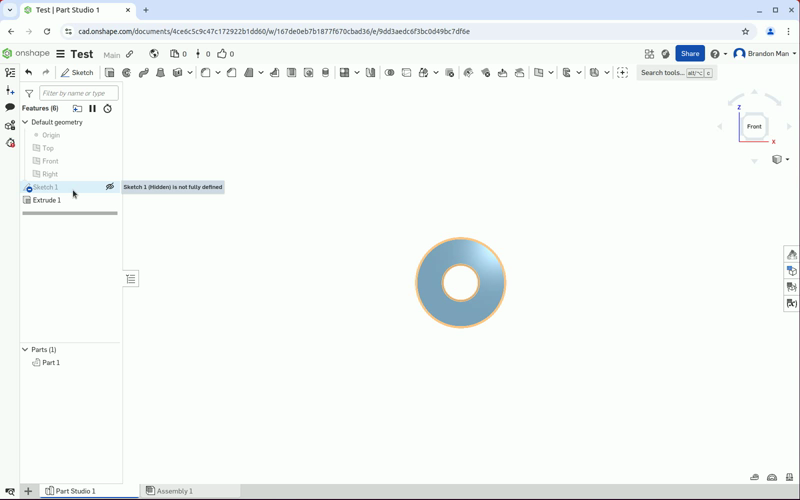
click(73, 189)
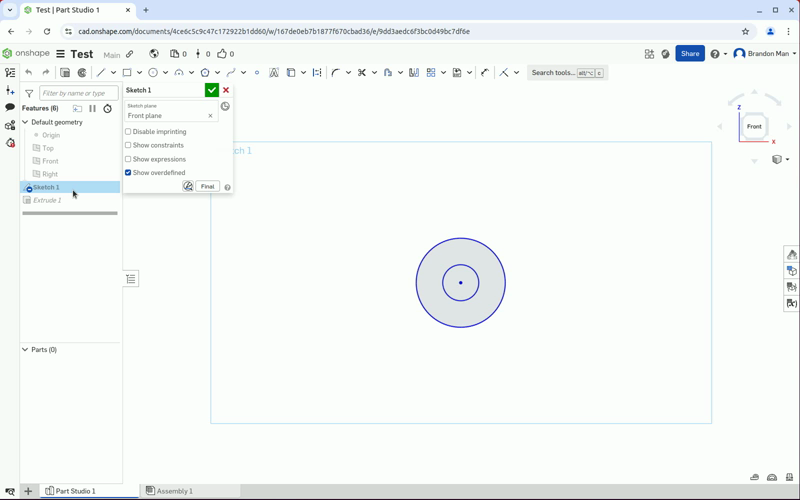
mouse_move(229, 92)
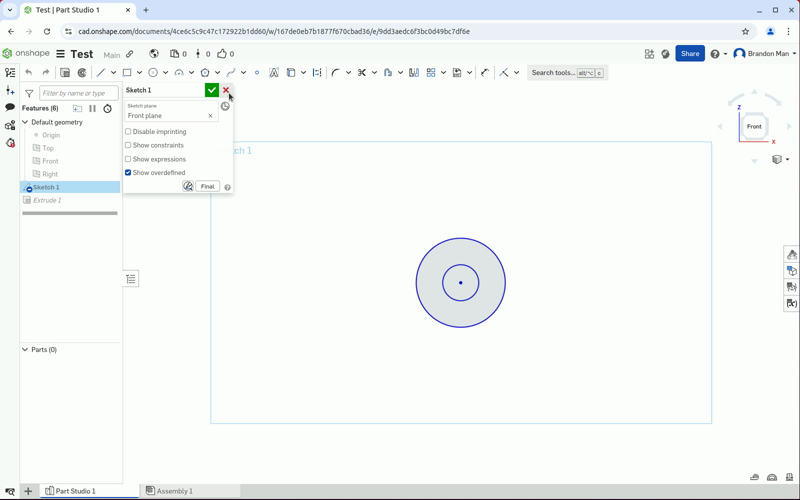
click(229, 92)
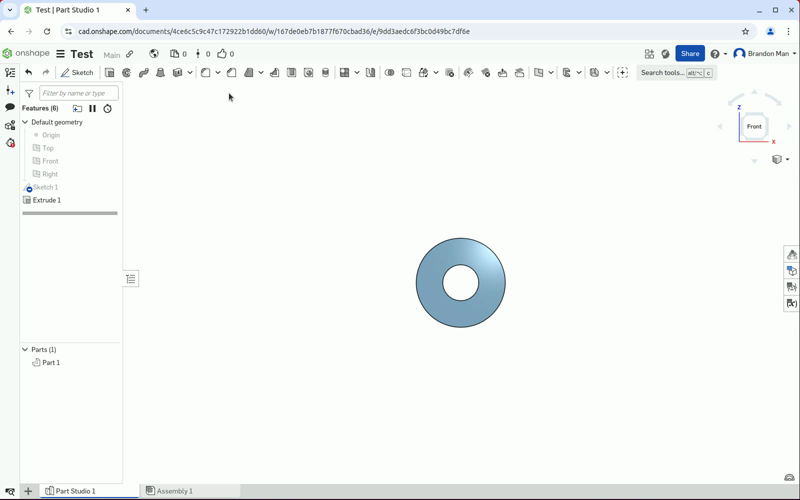
mouse_move(541, 75)
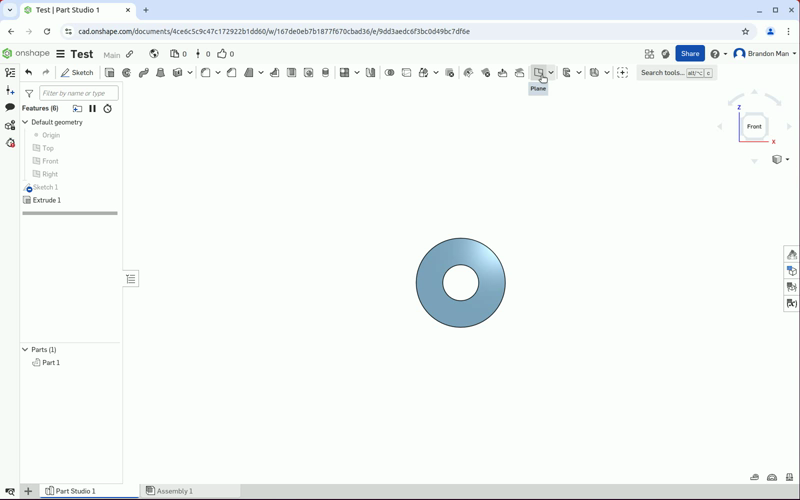
click(541, 75)
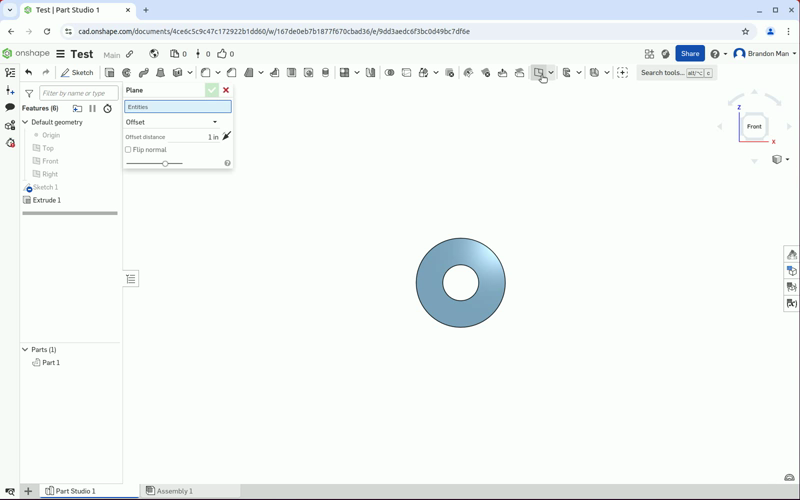
mouse_move(73, 163)
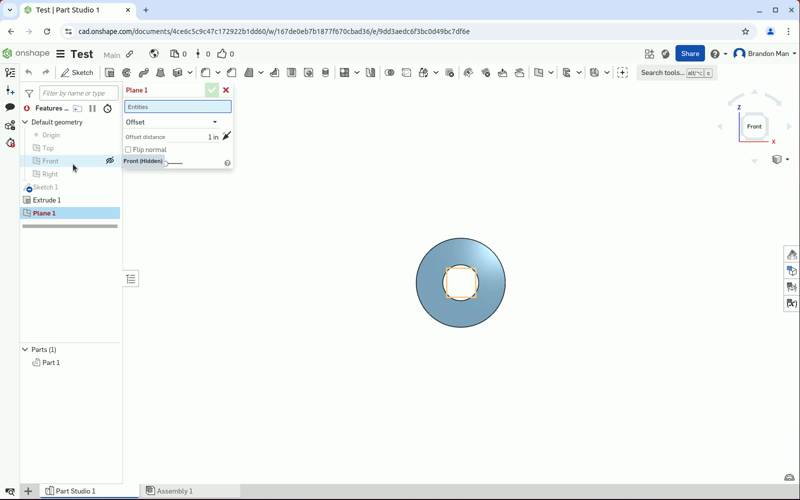
click(73, 163)
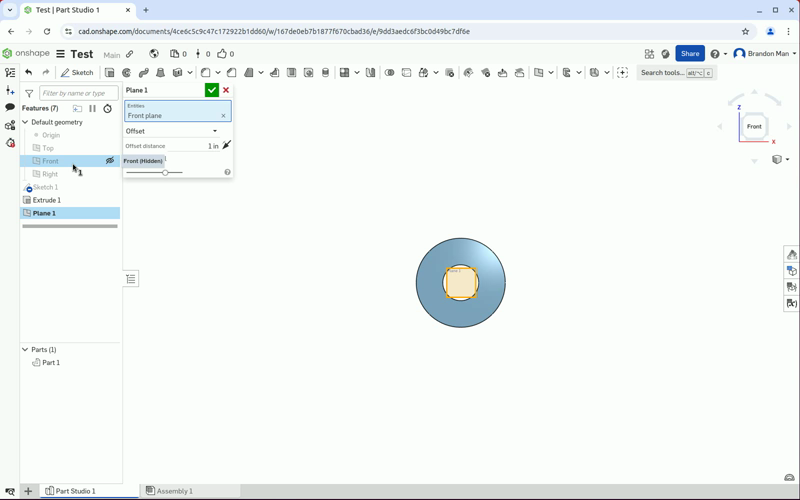
key(tab, 2)
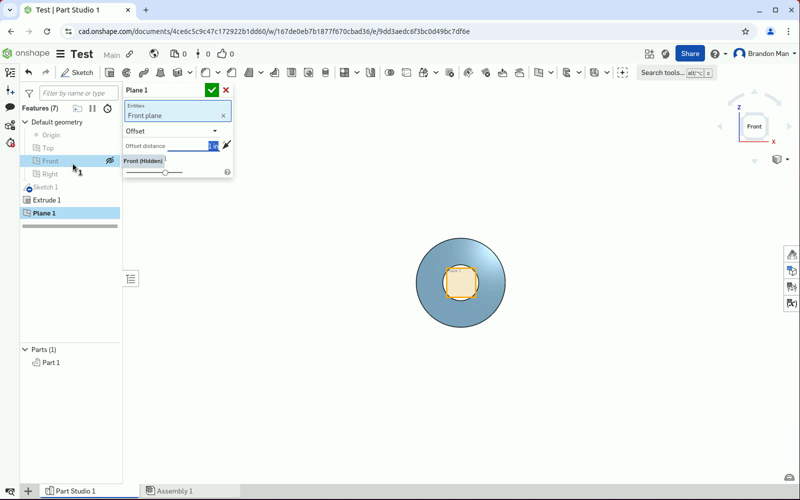
text(3.605)
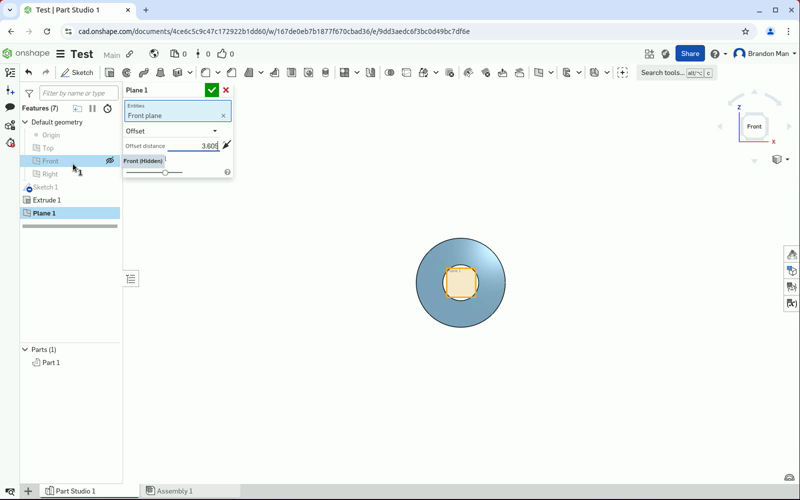
key(enter, 2)
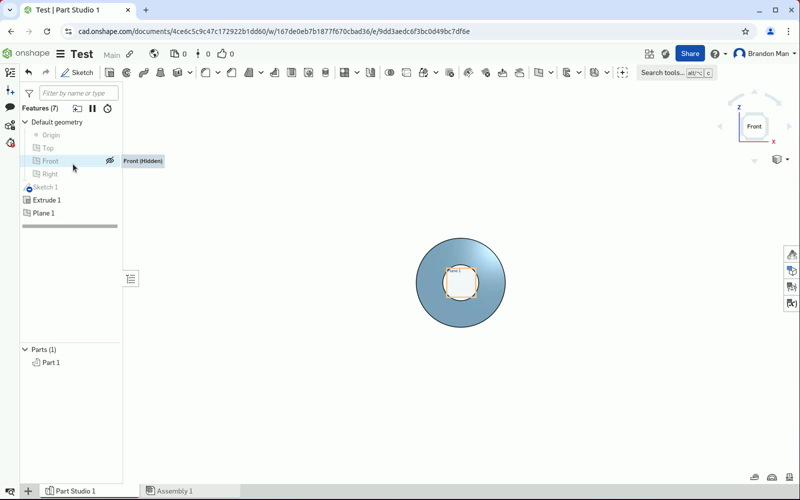
key(shift+s)
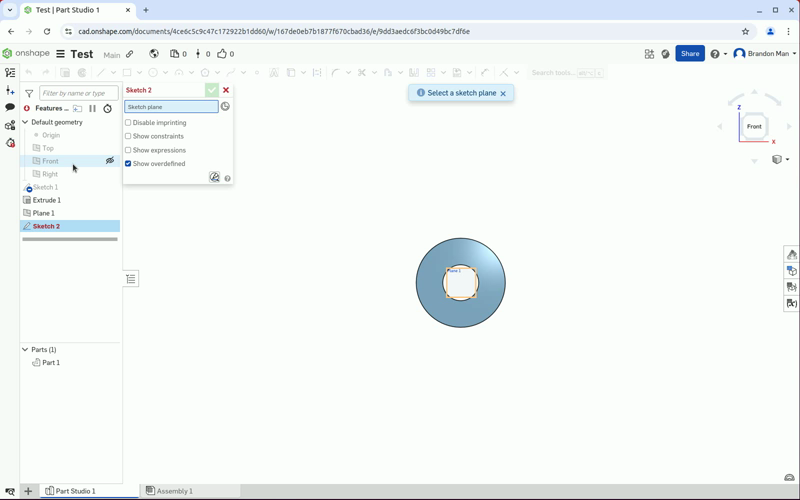
mouse_move(73, 215)
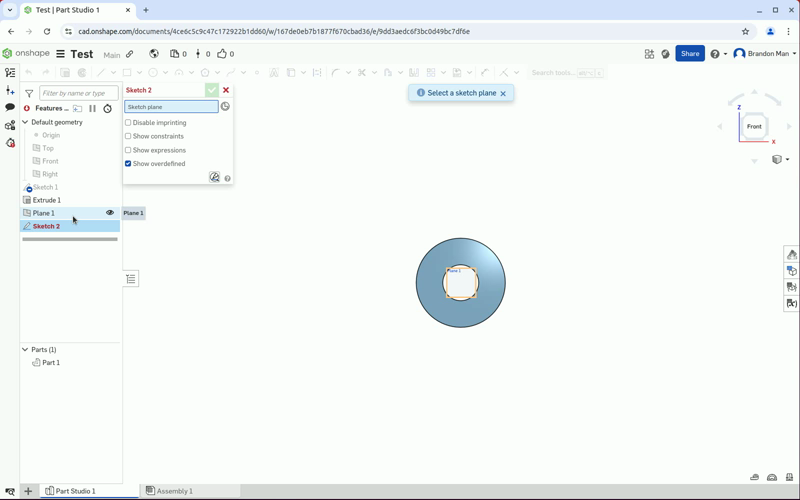
click(73, 215)
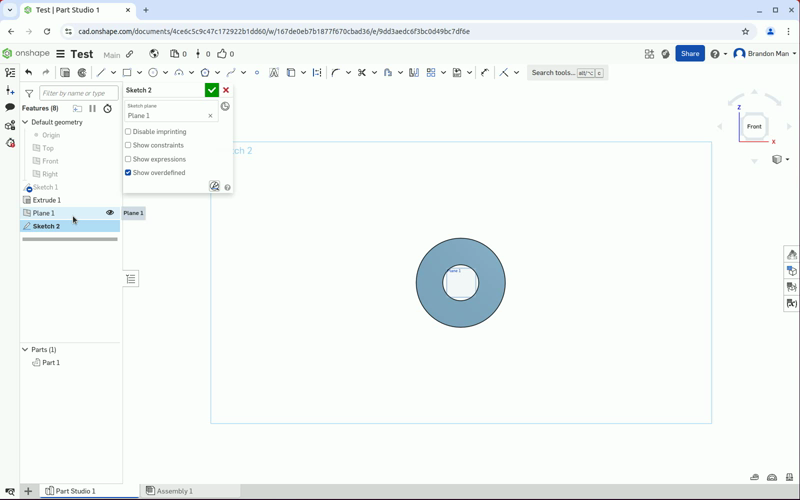
mouse_move(73, 352)
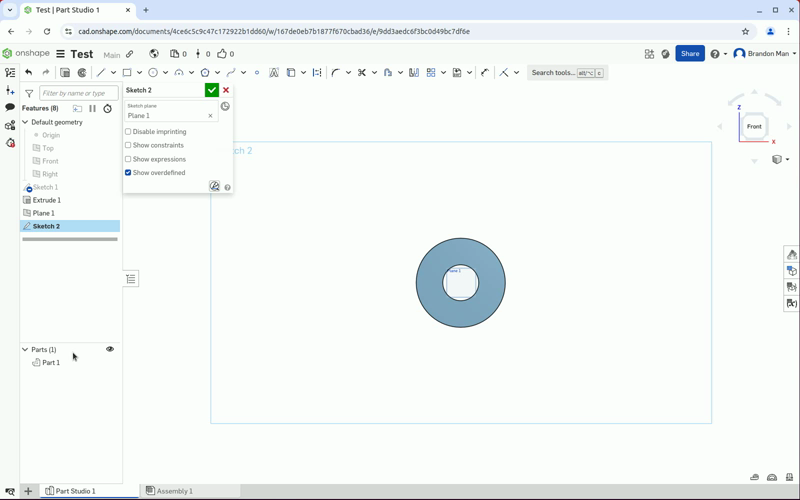
key(y)
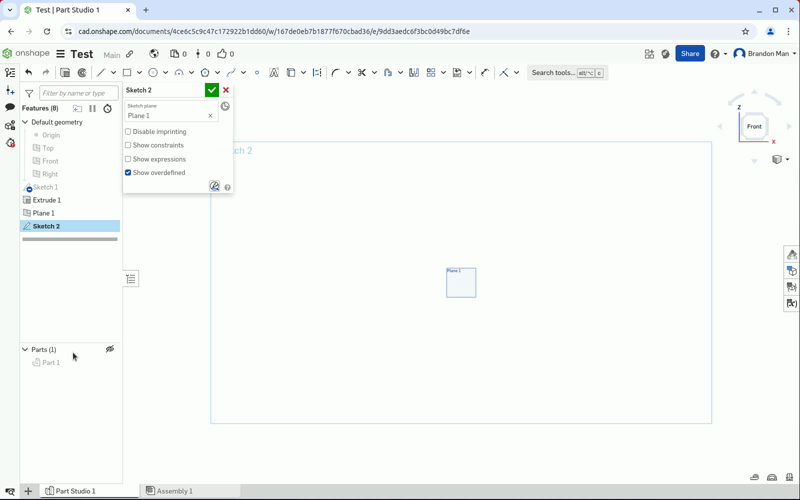
key(c)
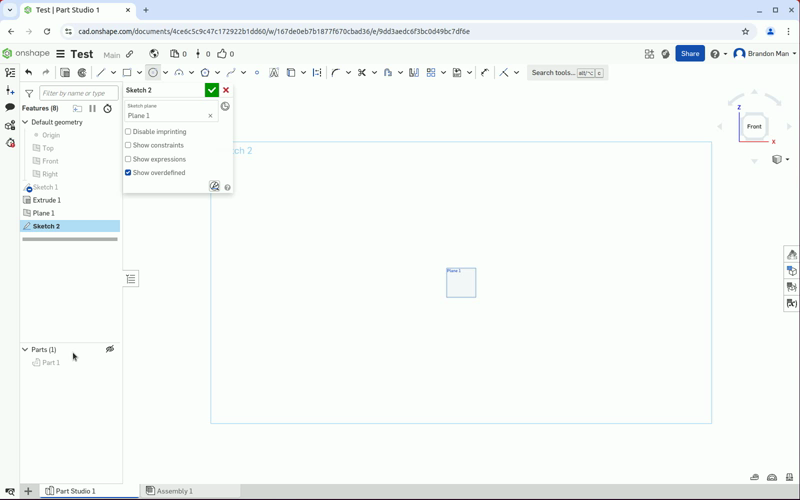
key_down(shift)
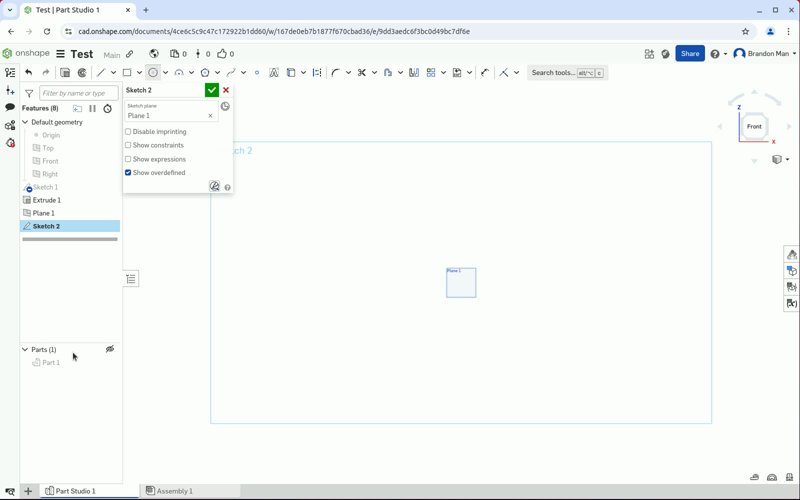
mouse_move(460, 282)
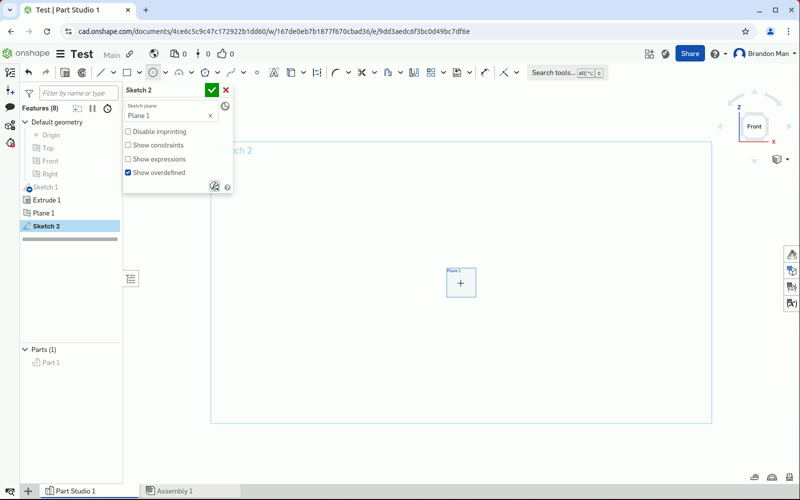
click(460, 282)
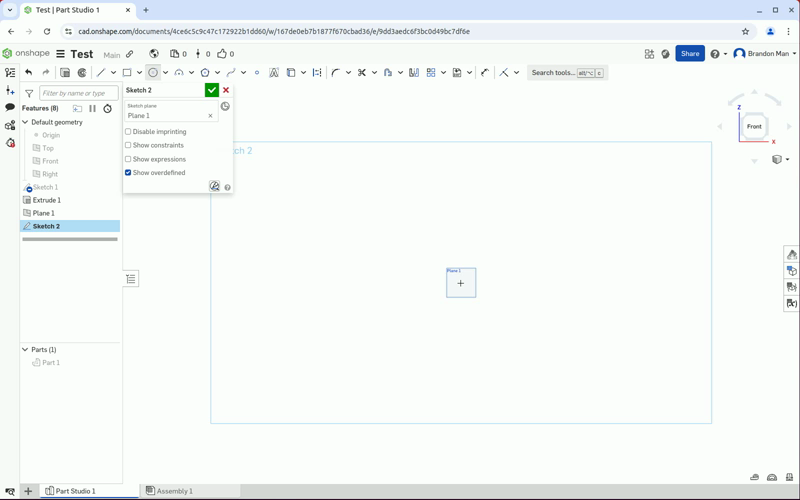
key_up(shift)
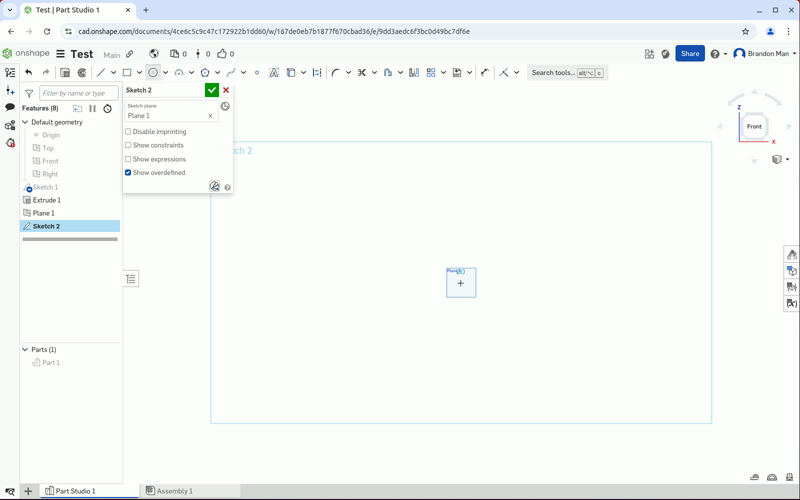
mouse_move(492, 282)
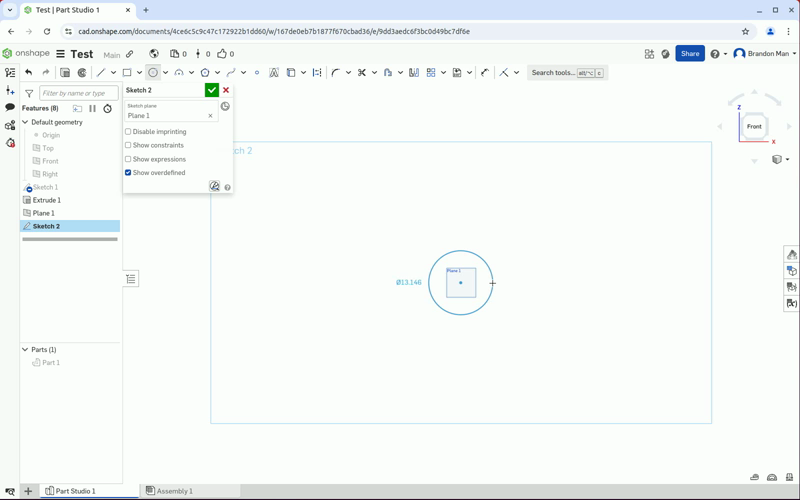
click(492, 282)
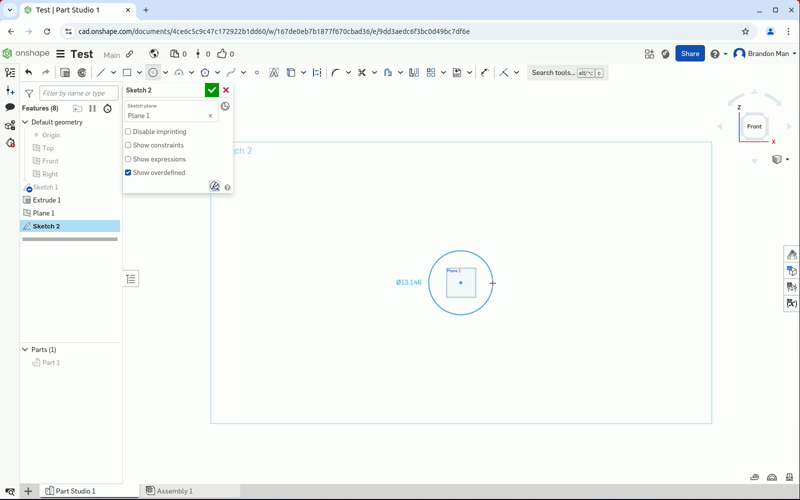
key(esc)
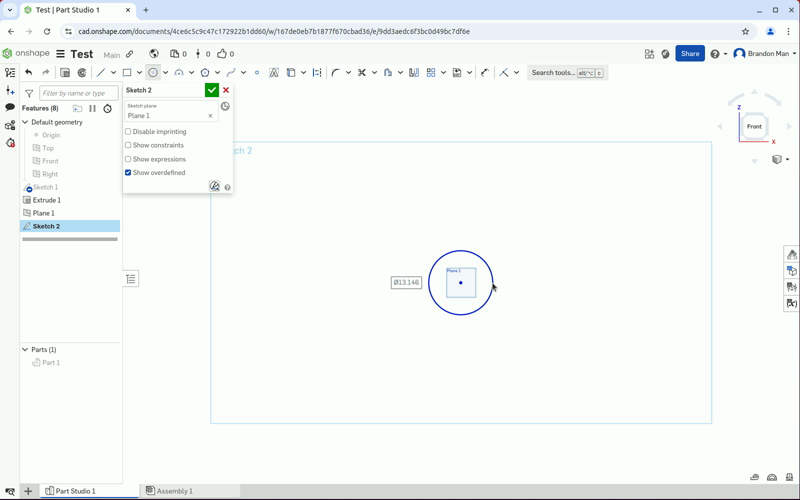
key(c)
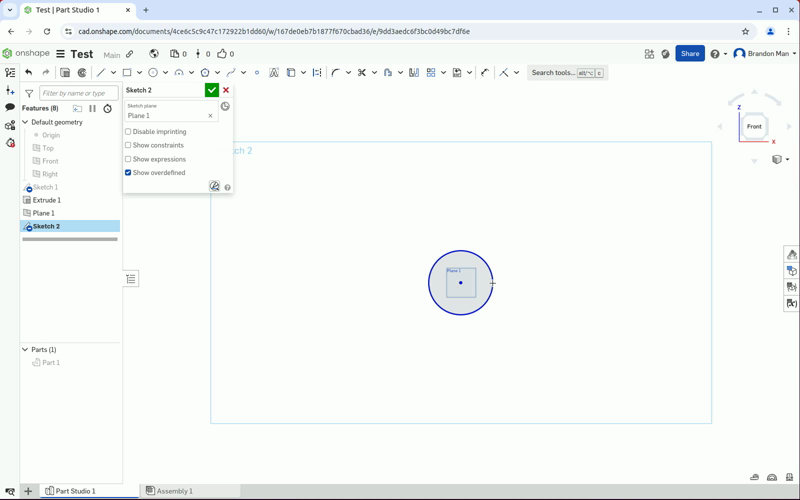
key_down(shift)
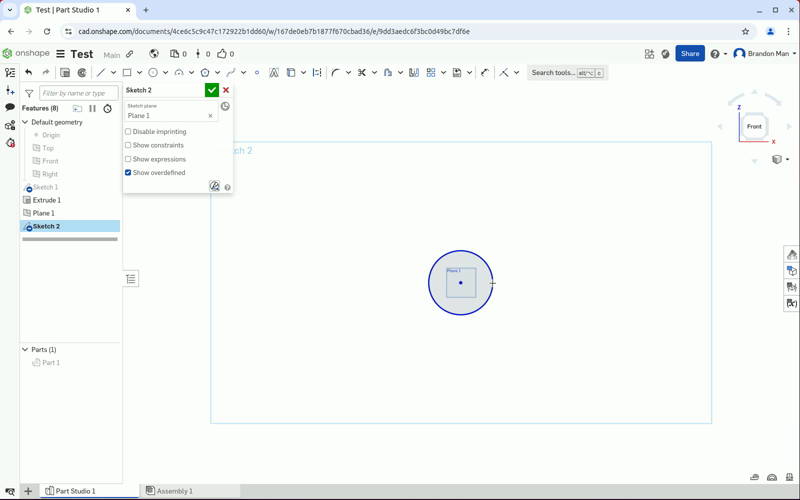
mouse_move(460, 282)
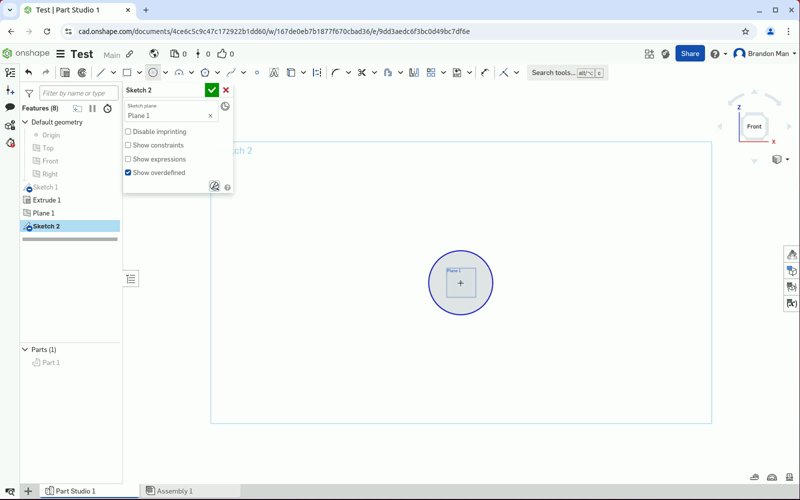
click(460, 282)
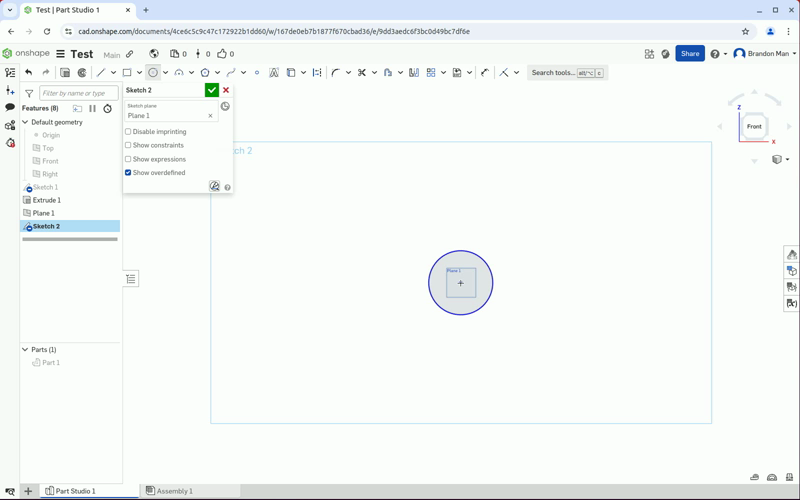
key_up(shift)
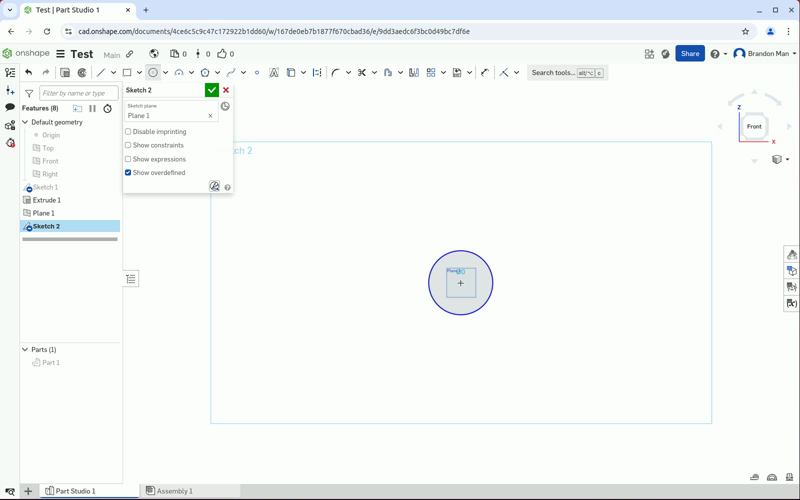
mouse_move(478, 282)
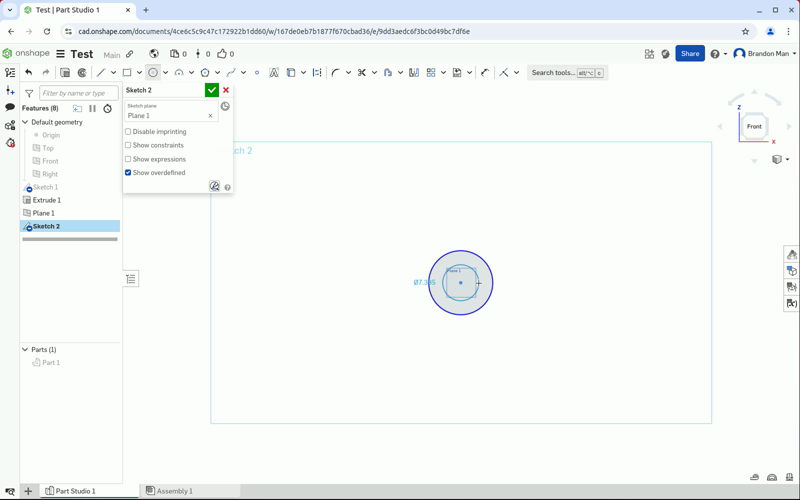
click(478, 282)
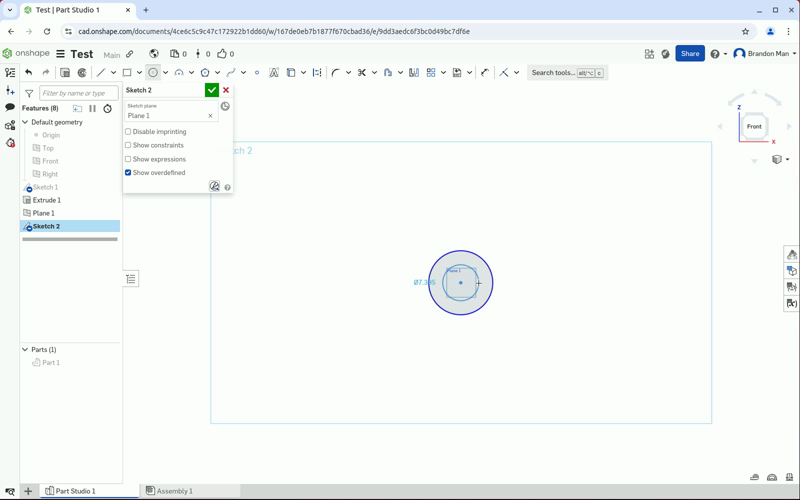
key(esc)
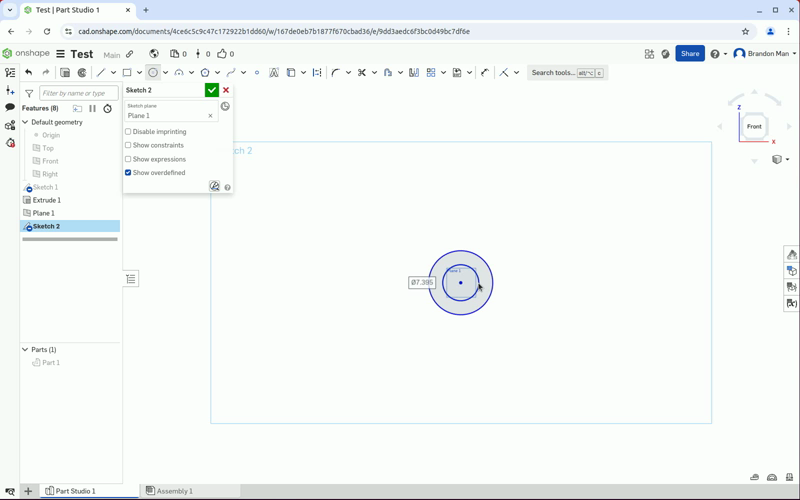
mouse_move(479, 269)
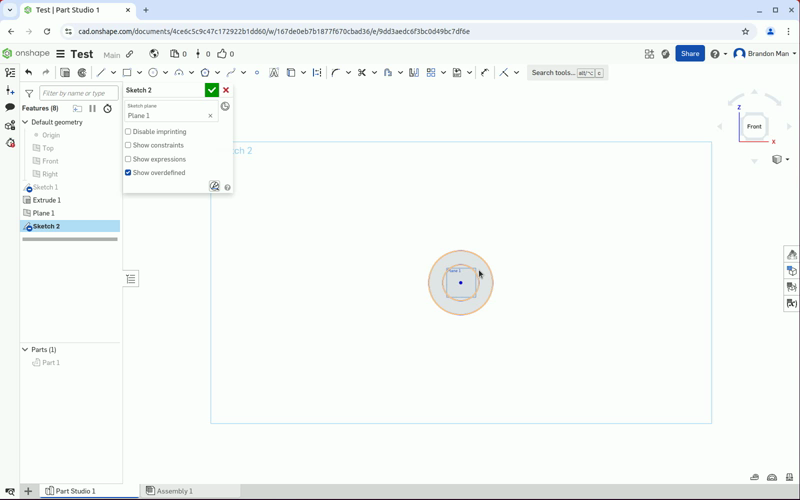
click(479, 269)
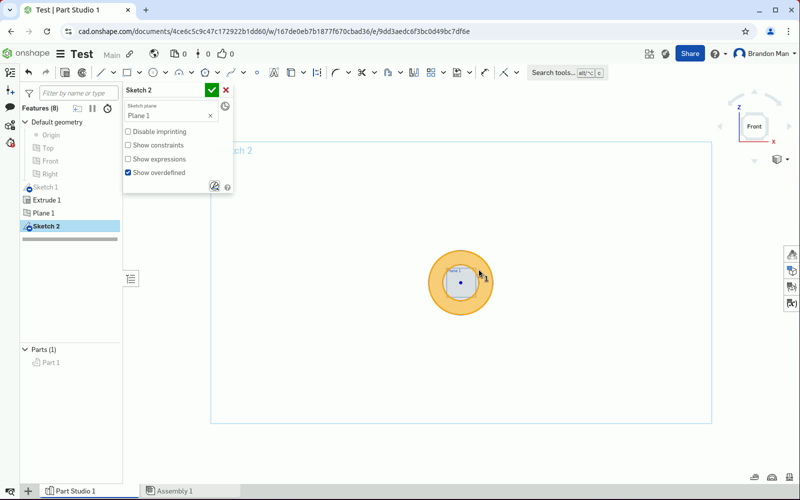
mouse_move(73, 352)
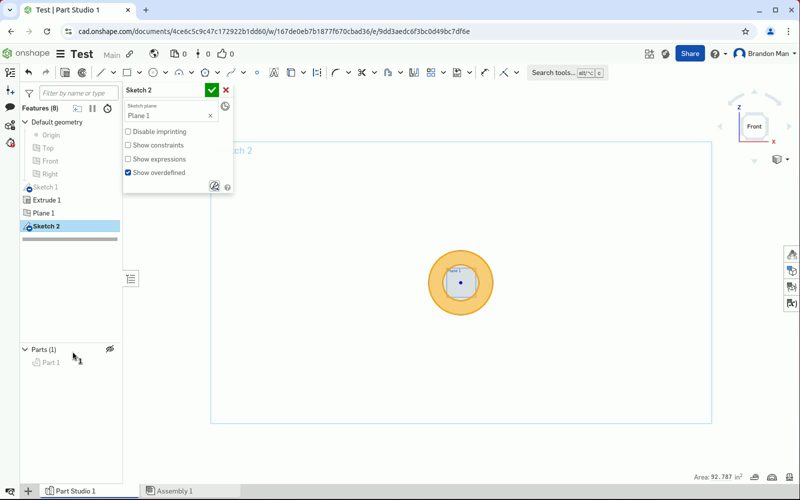
key(shift+y)
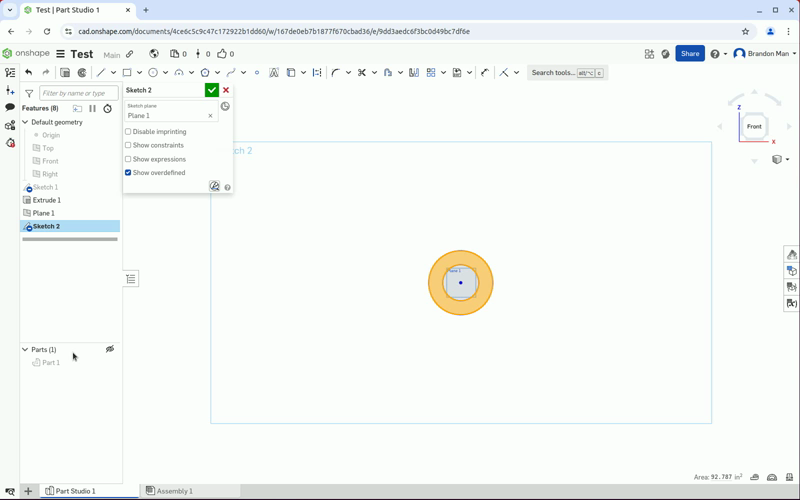
key(shift+e)
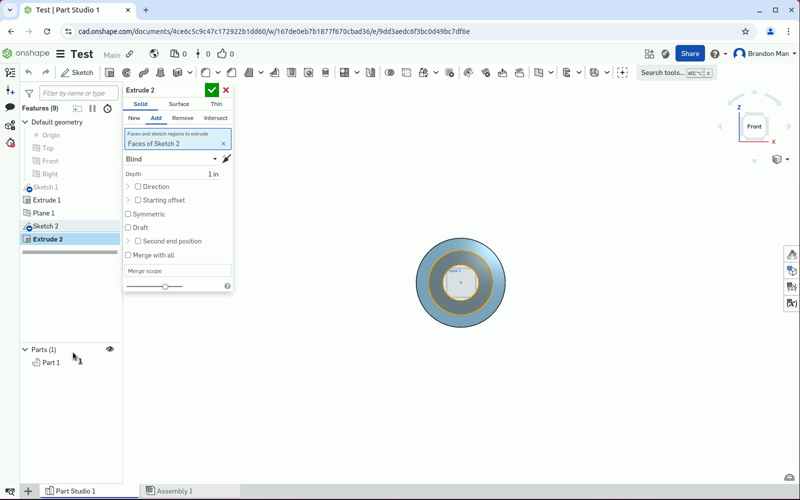
mouse_move(143, 106)
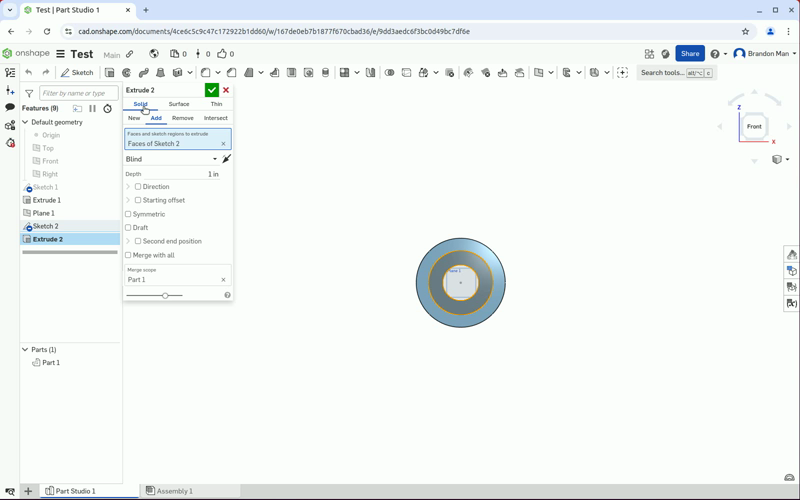
click(143, 106)
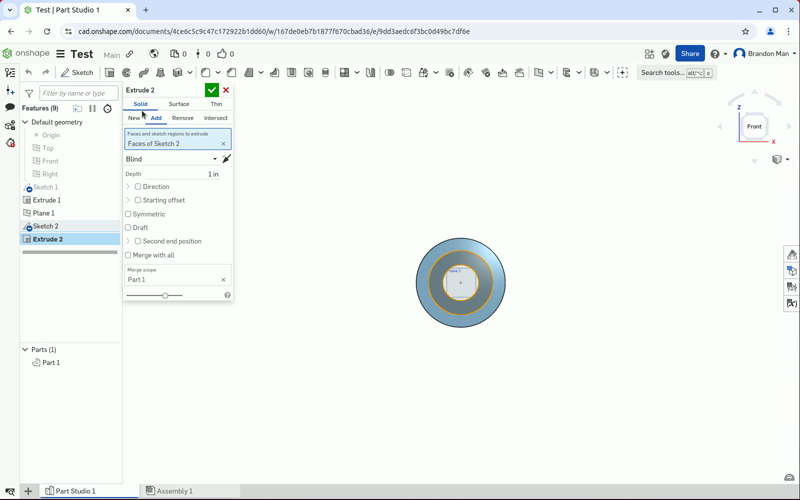
mouse_move(137, 120)
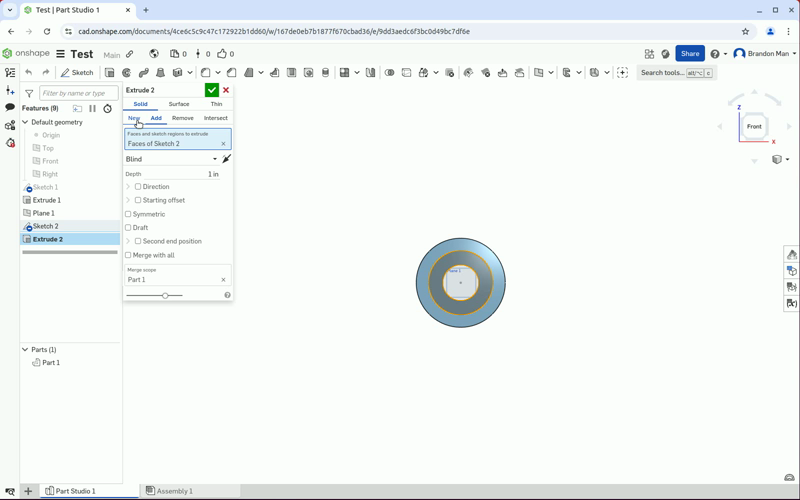
click(137, 120)
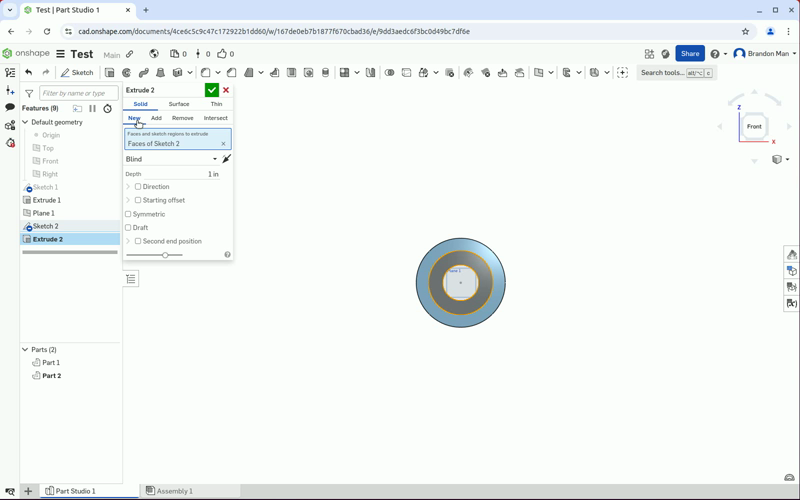
key(tab, 4)
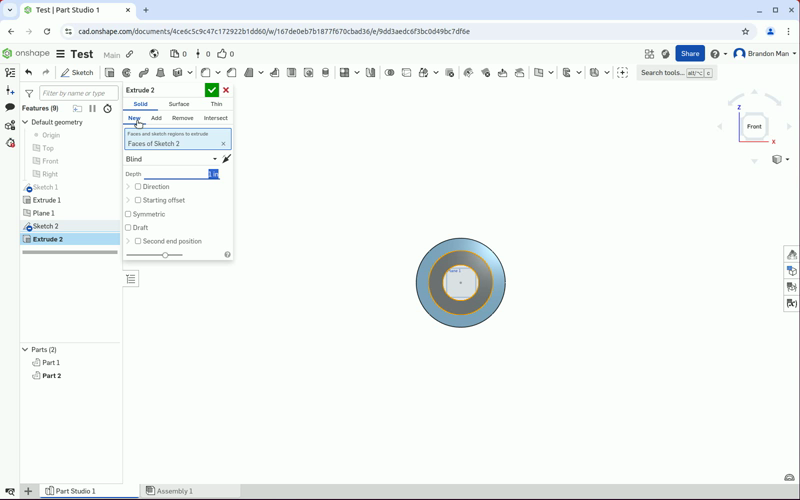
text(1.204)
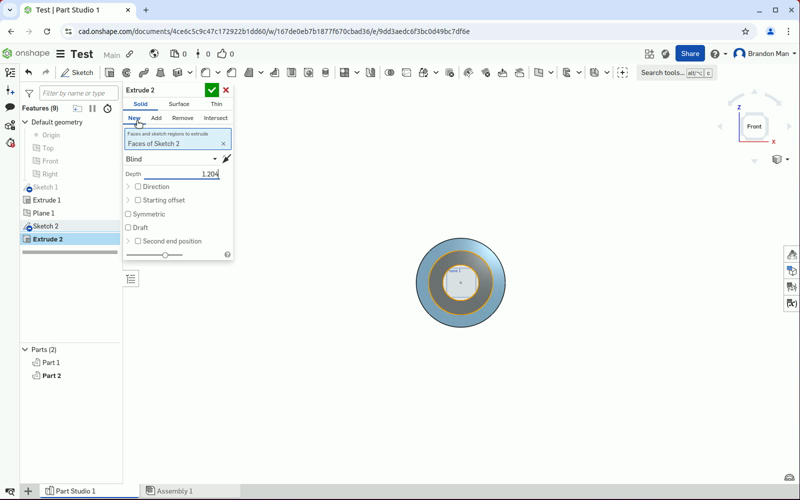
key(enter)
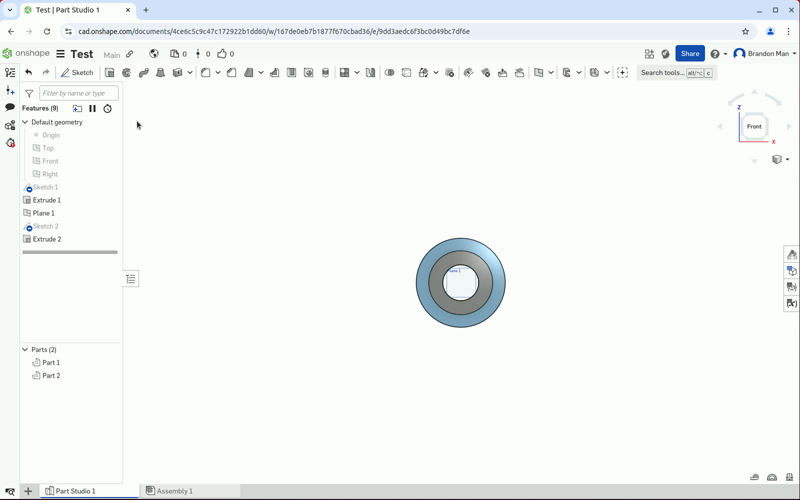
key(shift+h)
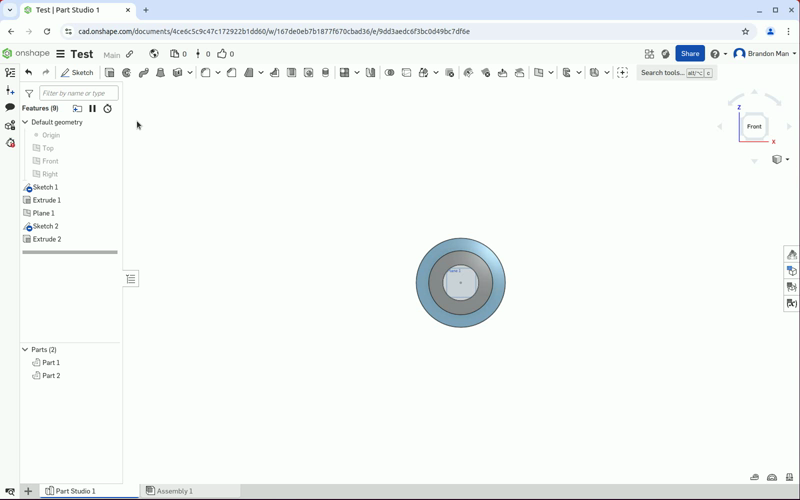
key(shift+h)
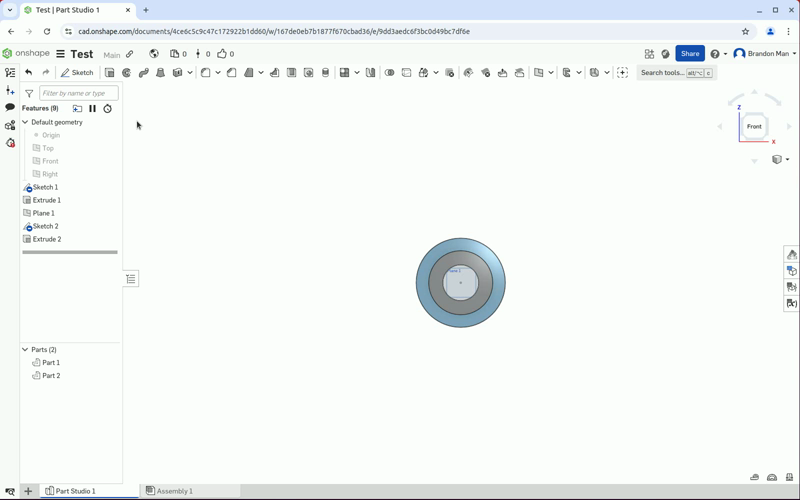
key(shift+7)
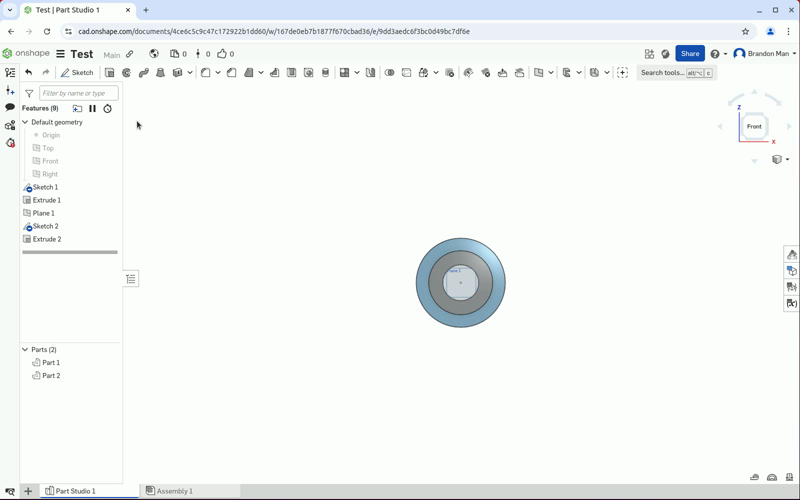
key(left, 2)
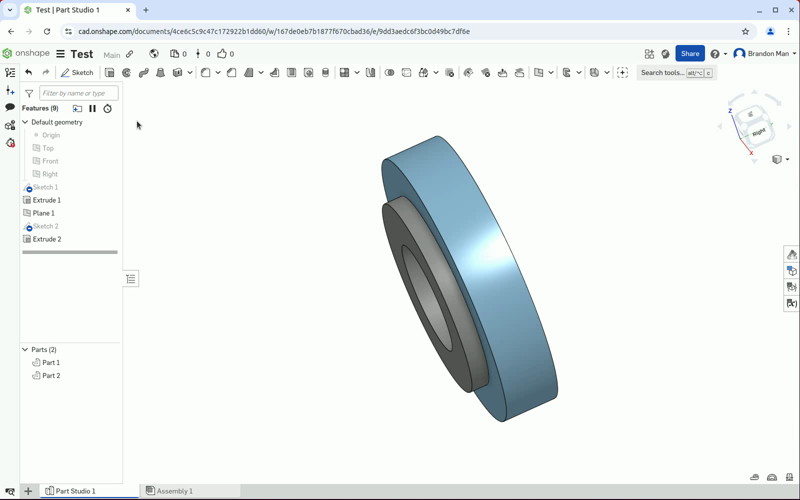
key(down, 2)
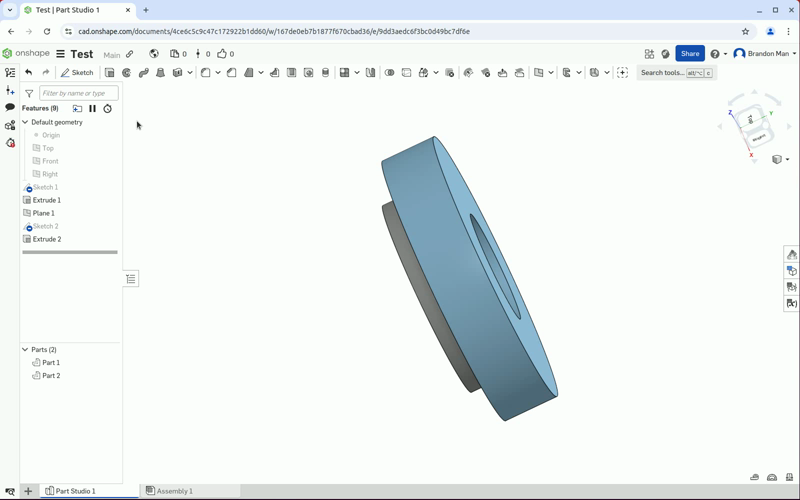
key(up, 2)
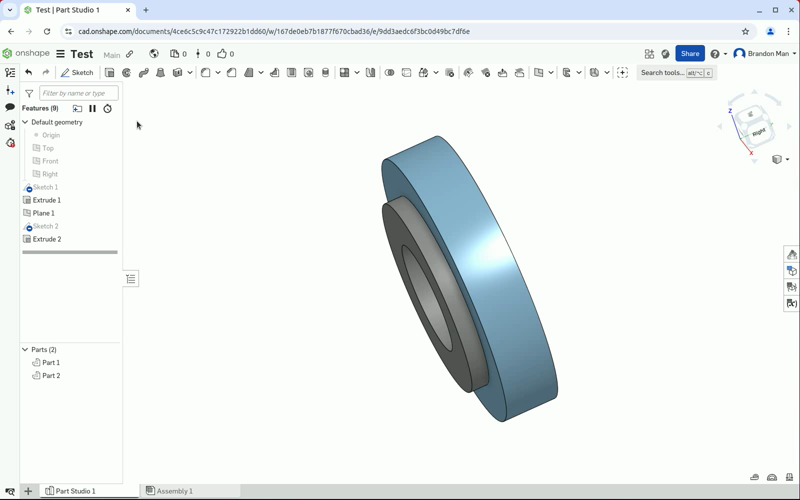
key(right, 2)
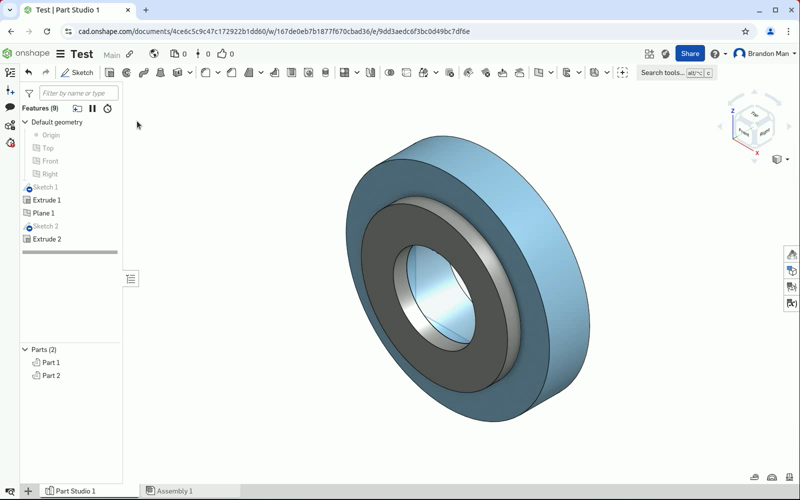
mouse_move(73, 189)
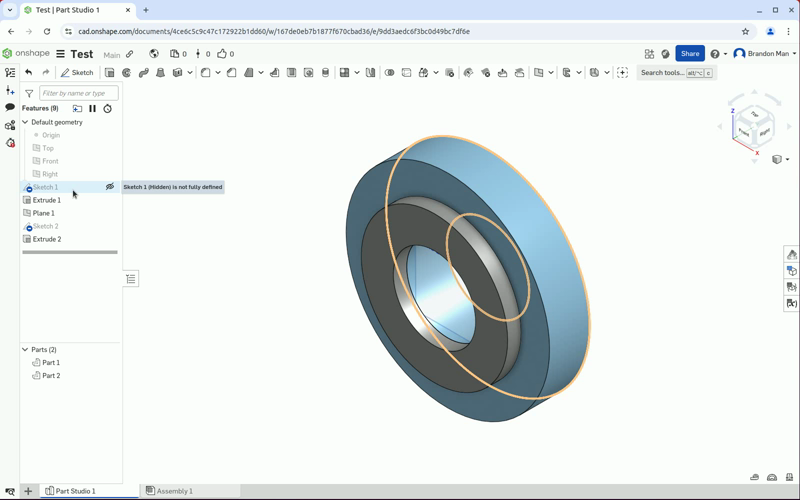
click(73, 189)